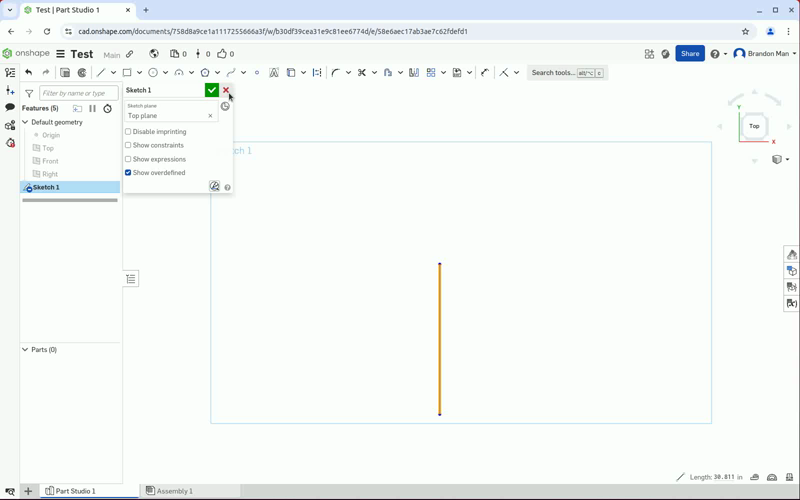
key(shift+h)
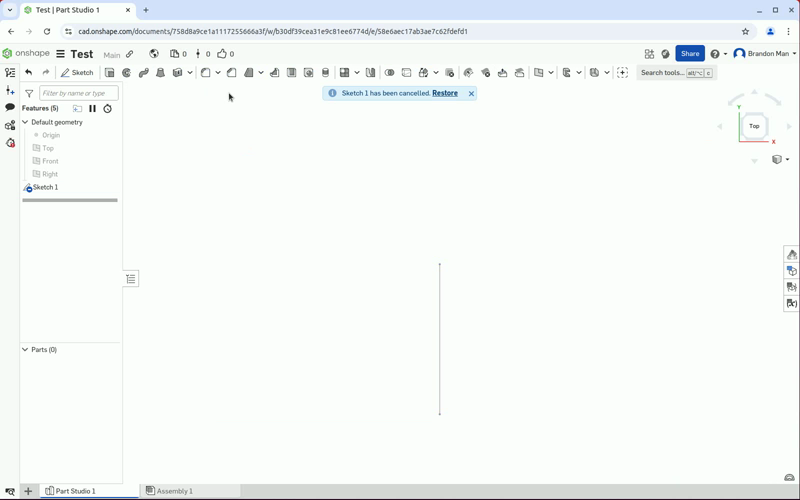
key(shift+s)
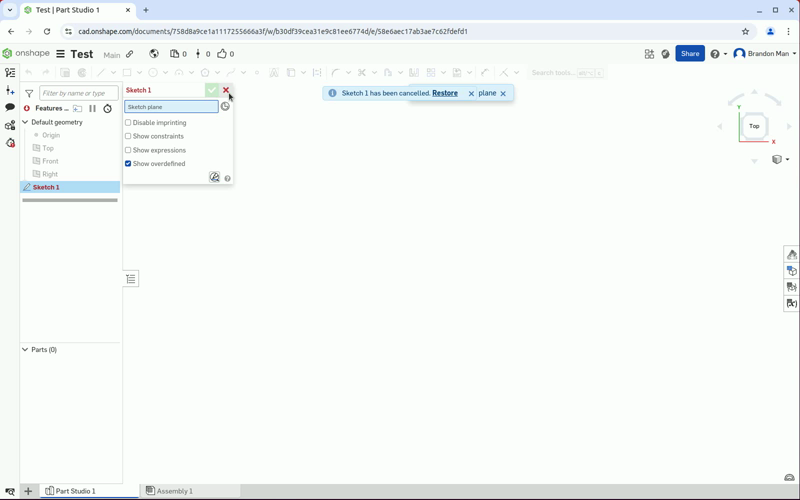
mouse_move(73, 150)
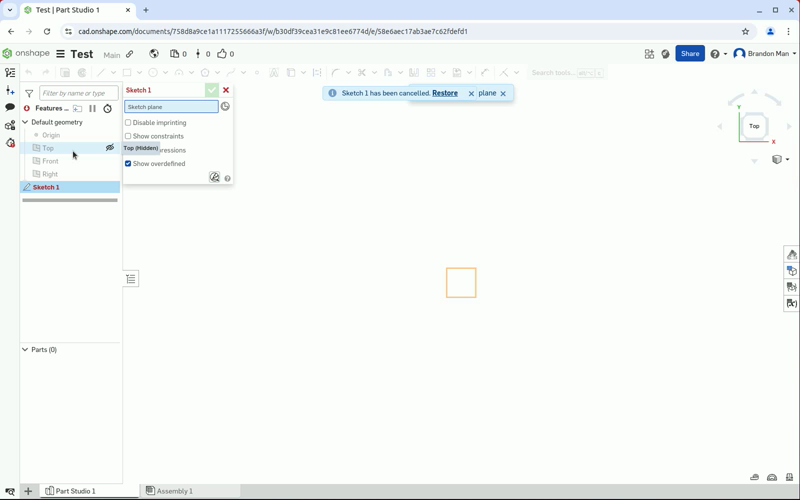
click(73, 150)
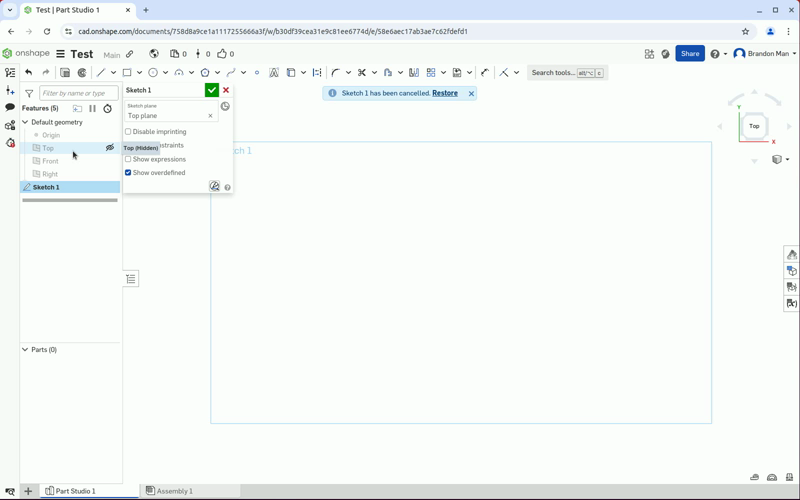
mouse_move(73, 352)
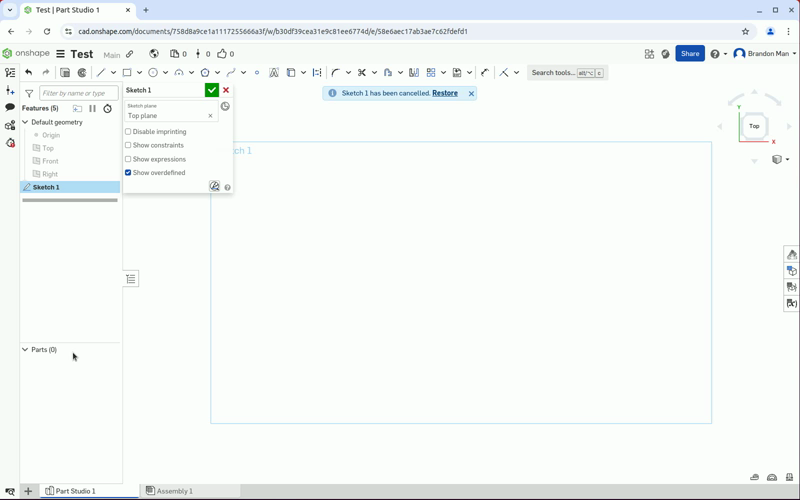
key(y)
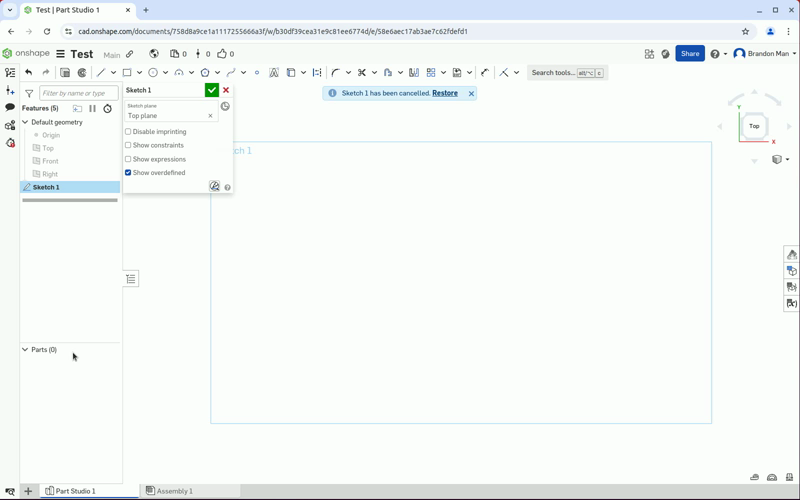
key(l)
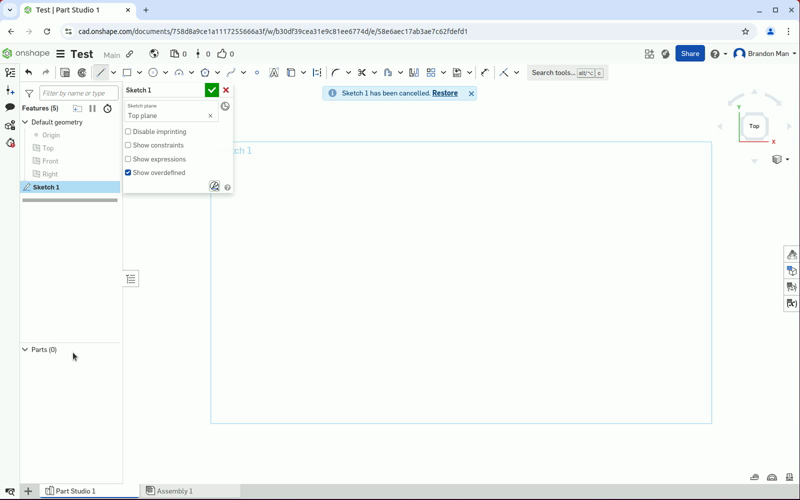
key_down(shift)
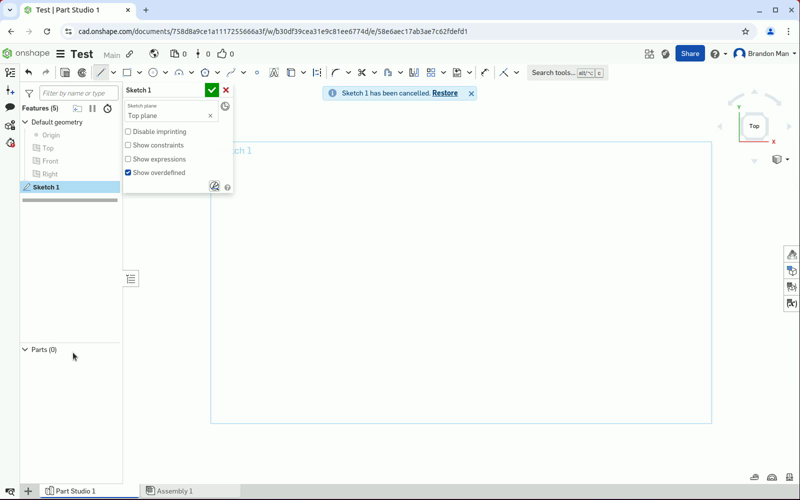
mouse_move(348, 347)
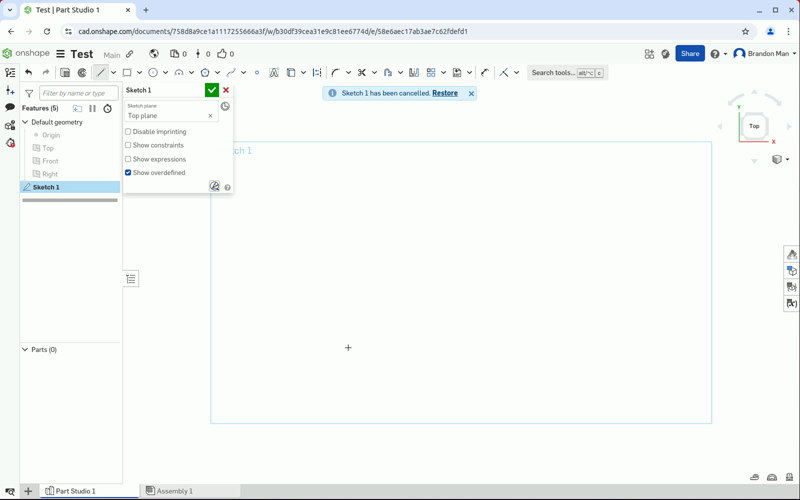
click(348, 347)
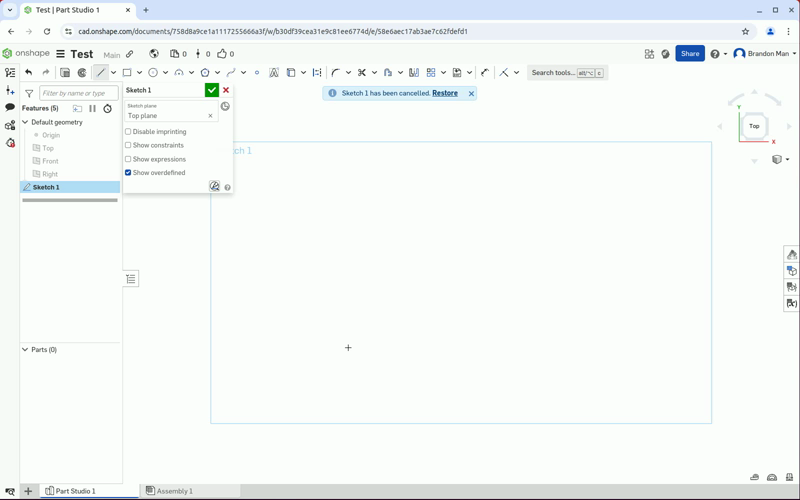
key_up(shift)
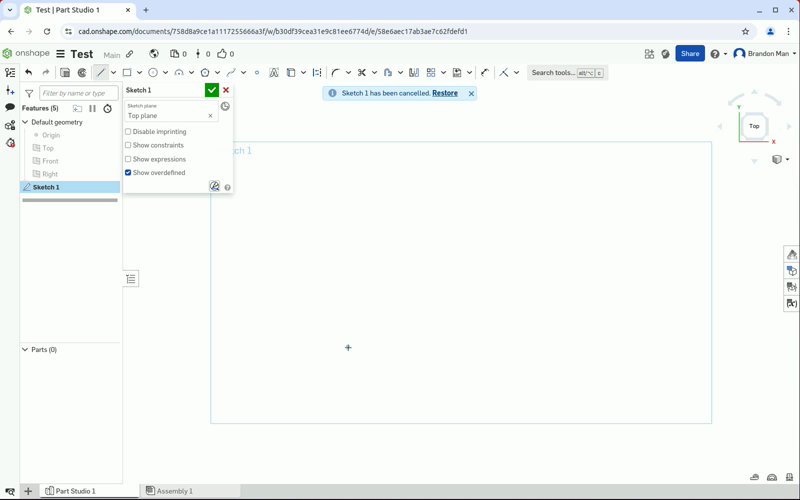
key_down(shift)
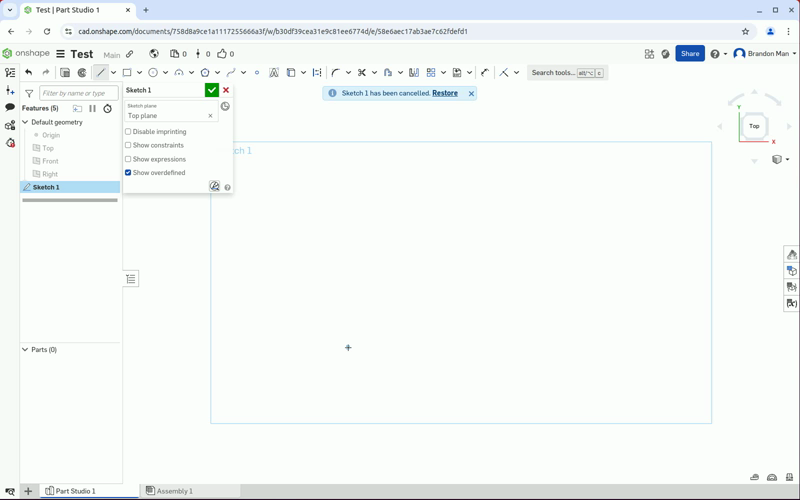
mouse_move(572, 347)
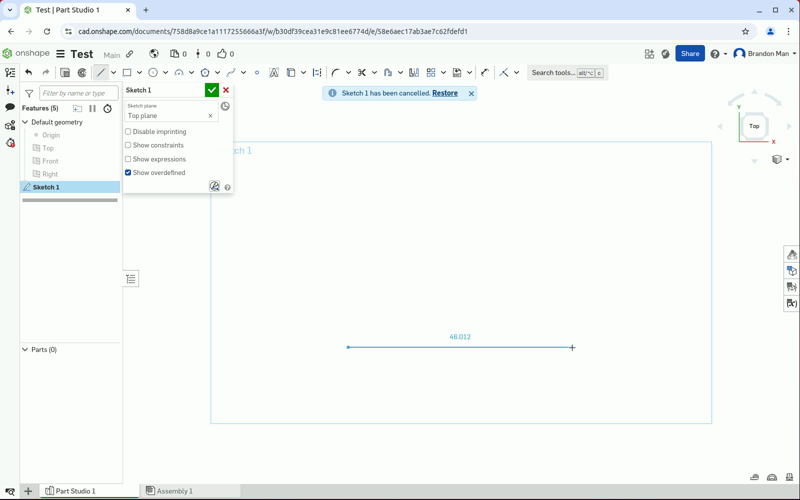
click(572, 347)
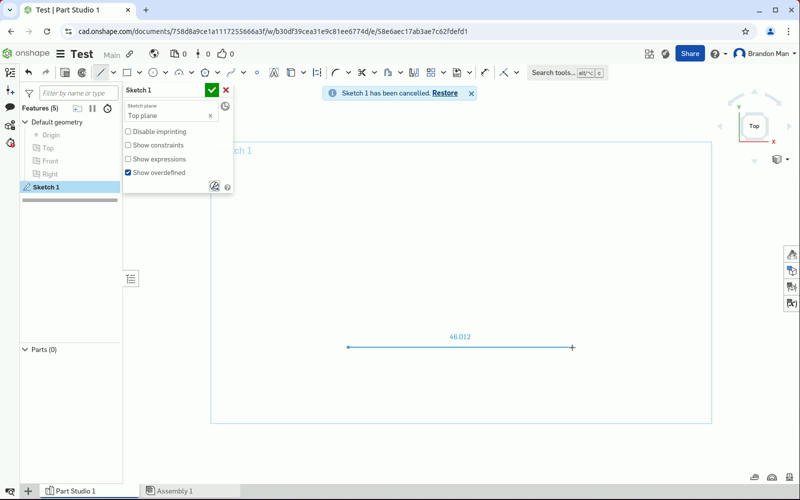
key_up(shift)
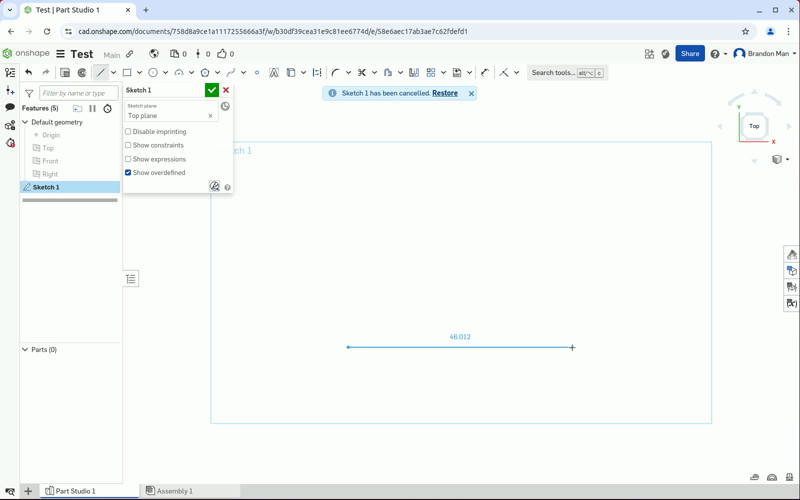
key_down(shift)
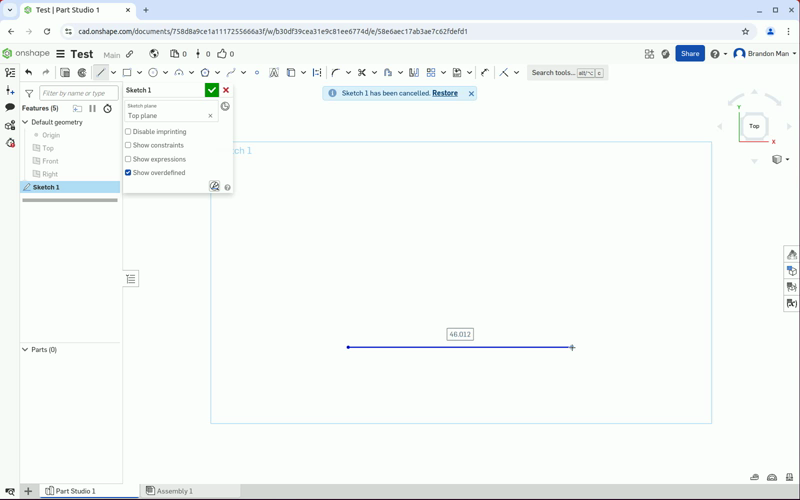
mouse_move(572, 220)
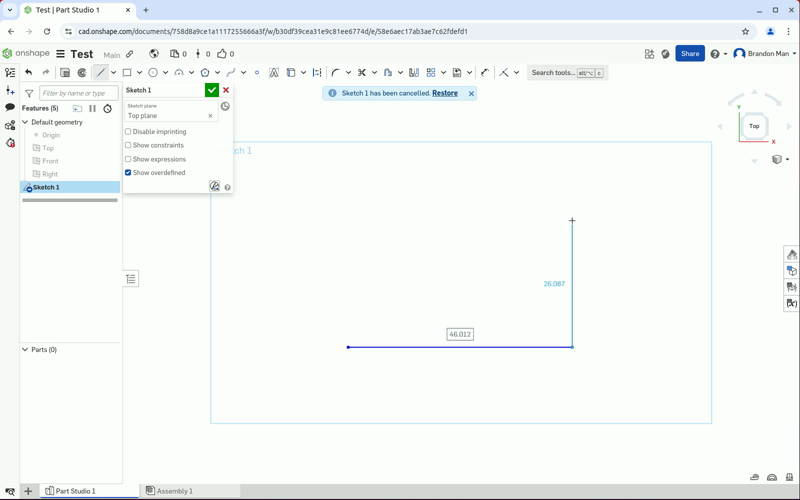
click(572, 220)
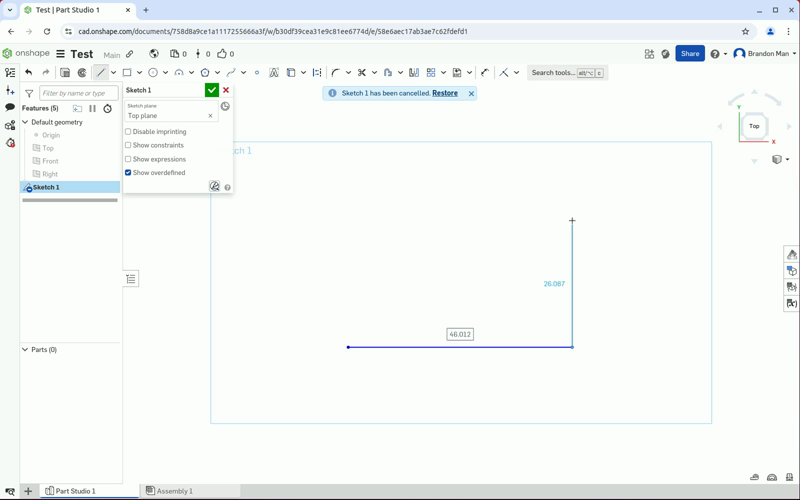
key_up(shift)
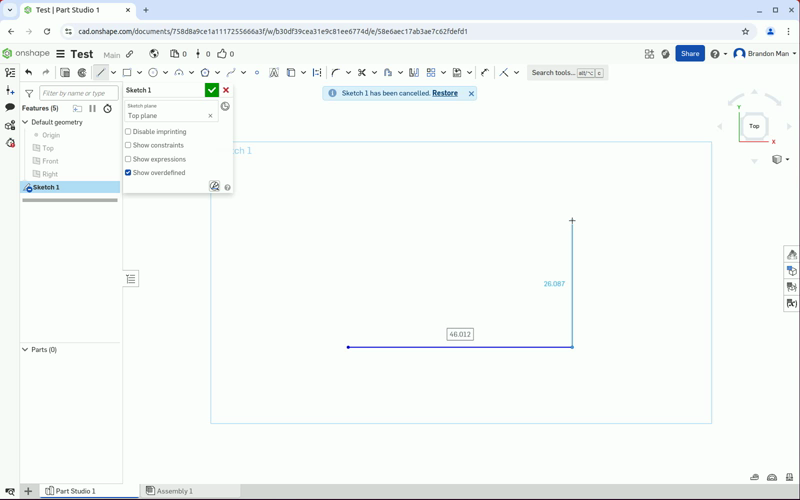
key_down(shift)
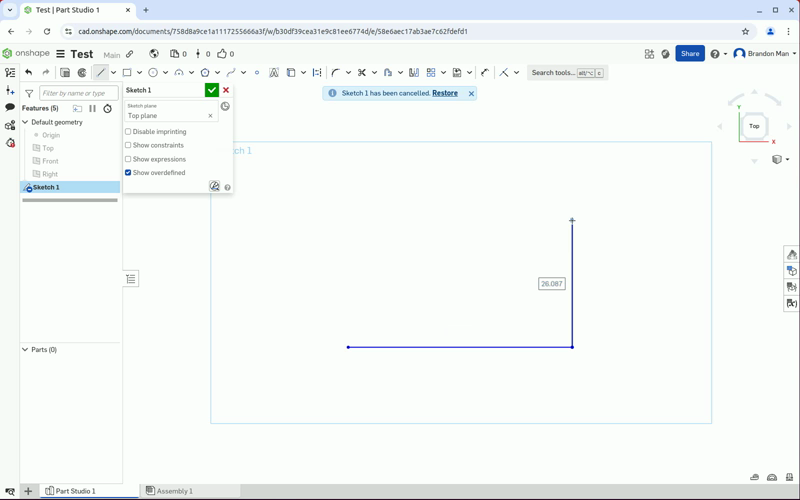
mouse_move(348, 220)
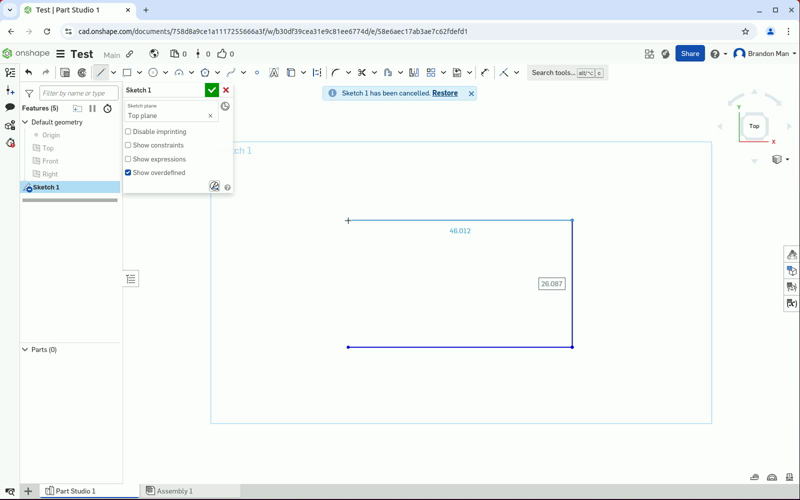
click(348, 220)
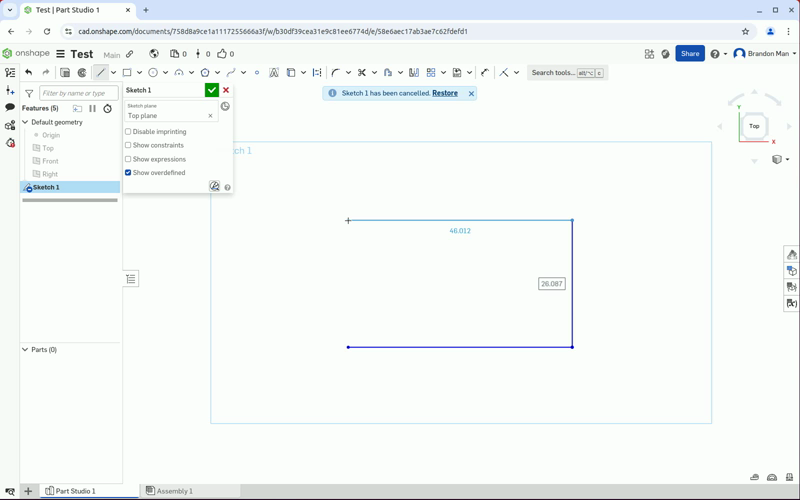
key_up(shift)
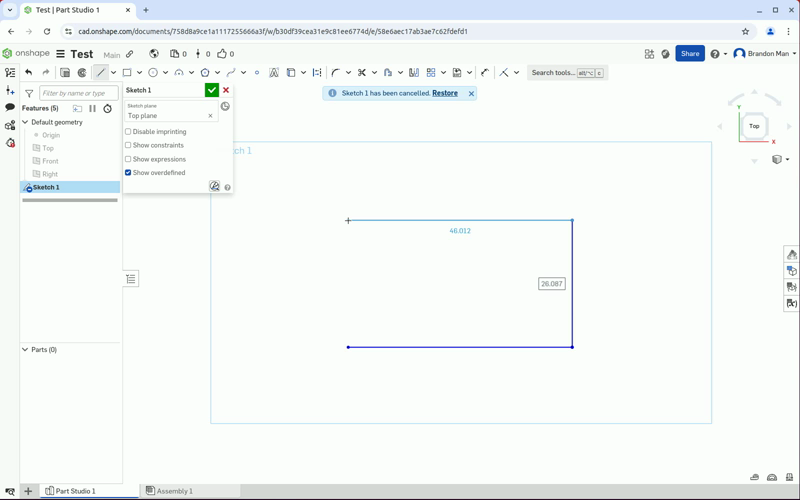
key_down(shift)
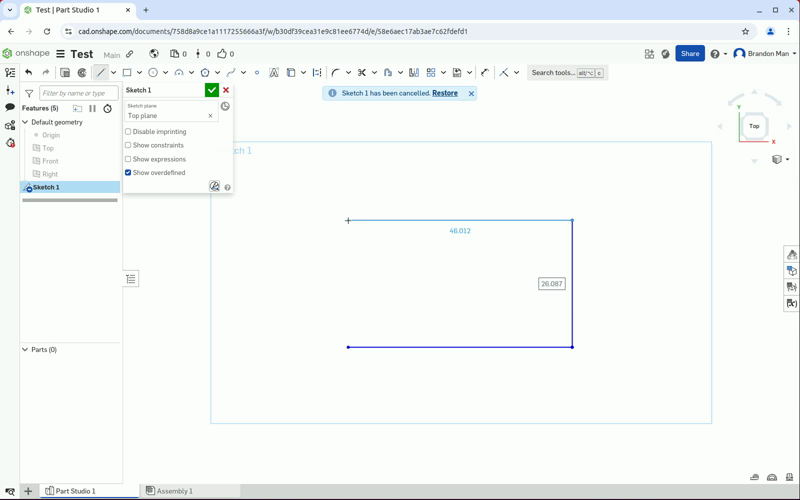
mouse_move(348, 347)
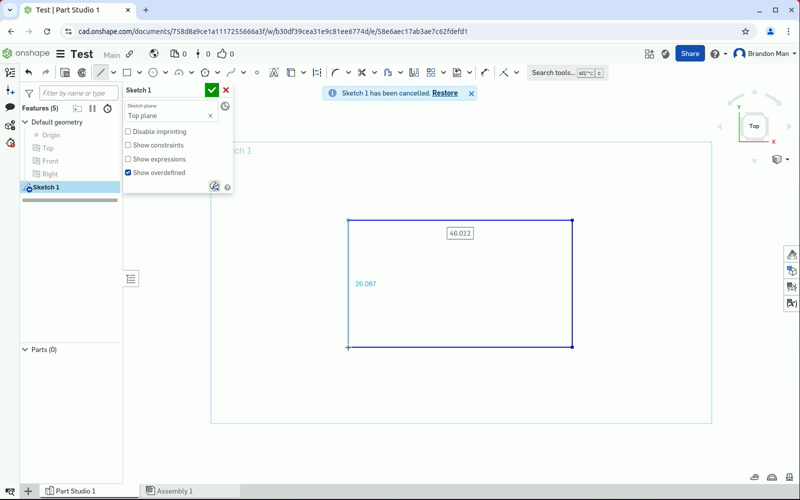
key_up(shift)
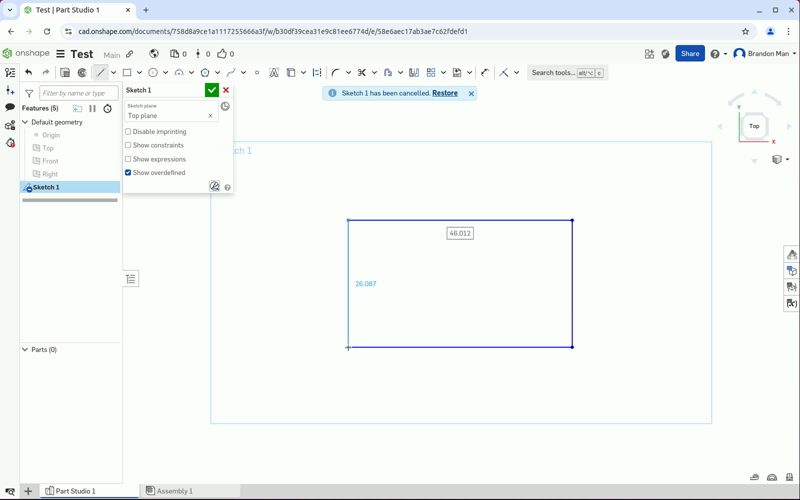
click(348, 347)
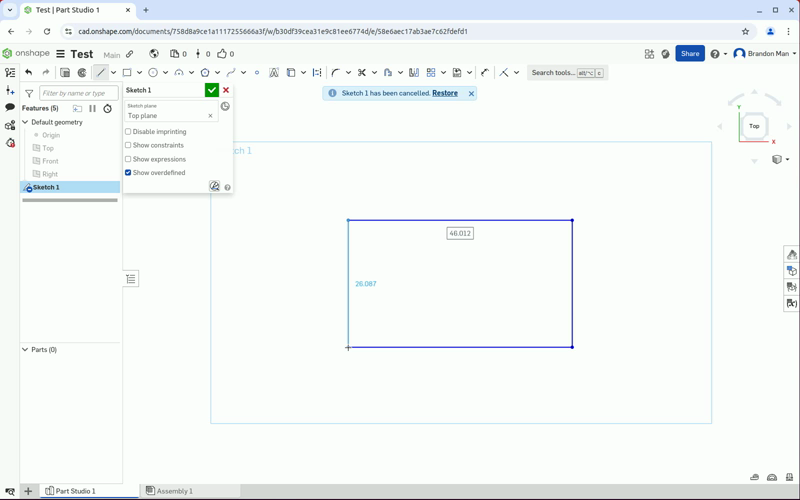
key(esc)
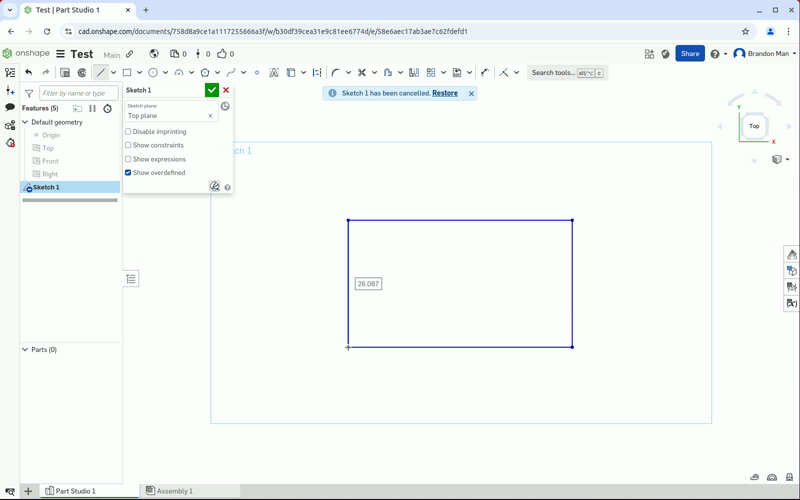
mouse_move(462, 287)
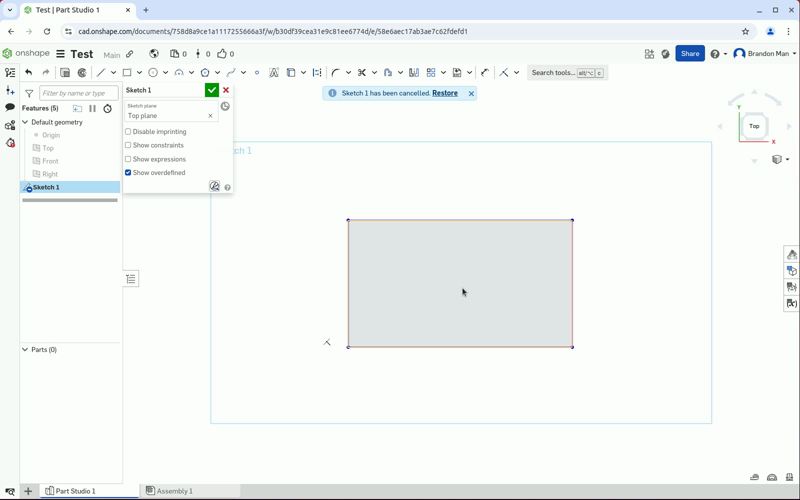
click(462, 287)
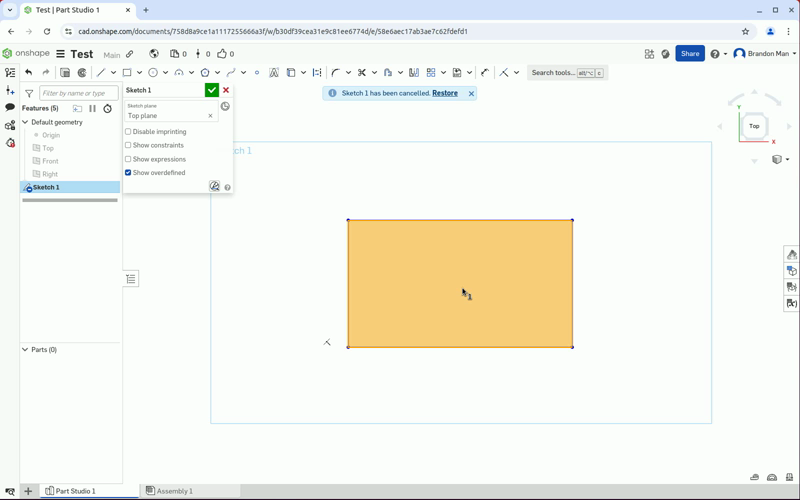
mouse_move(73, 352)
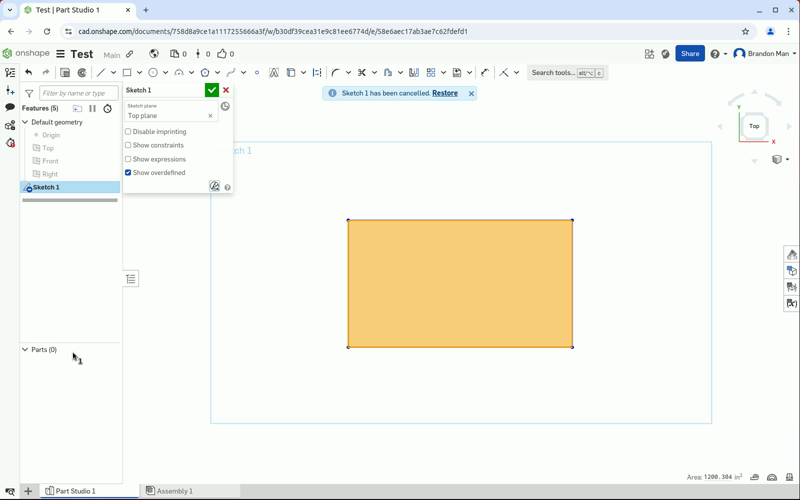
key(shift+y)
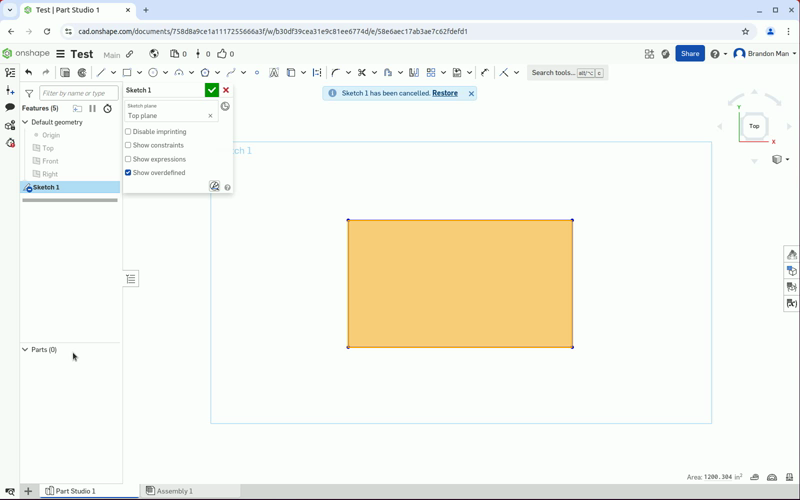
key(shift+e)
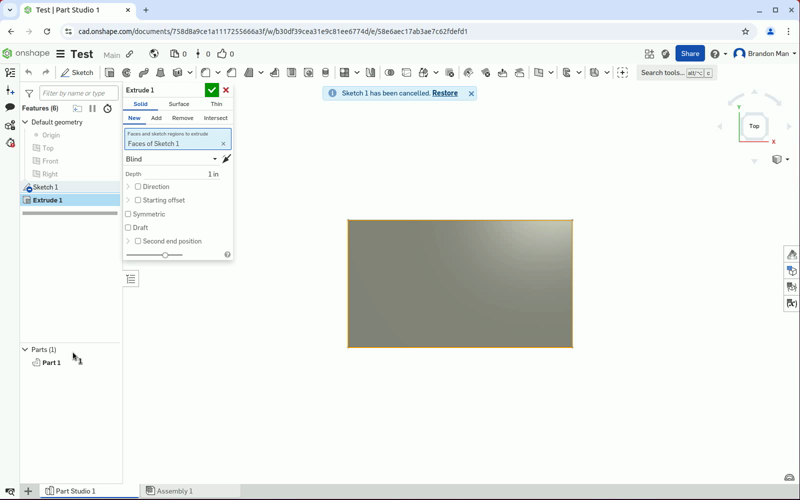
mouse_move(143, 106)
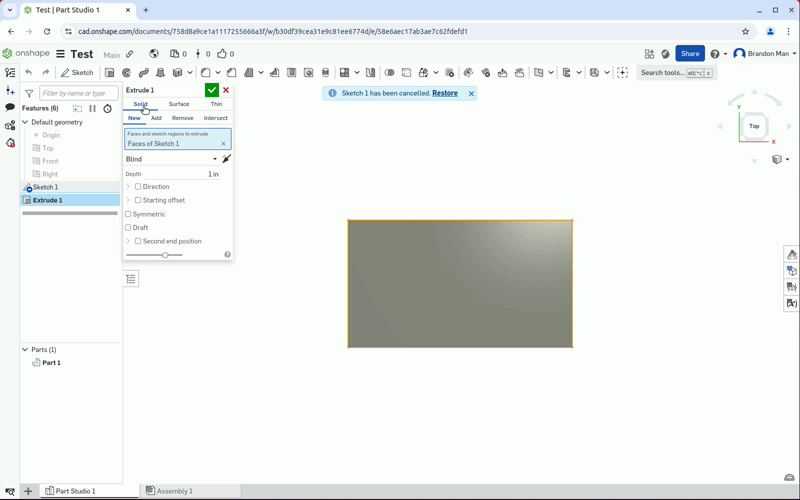
click(143, 106)
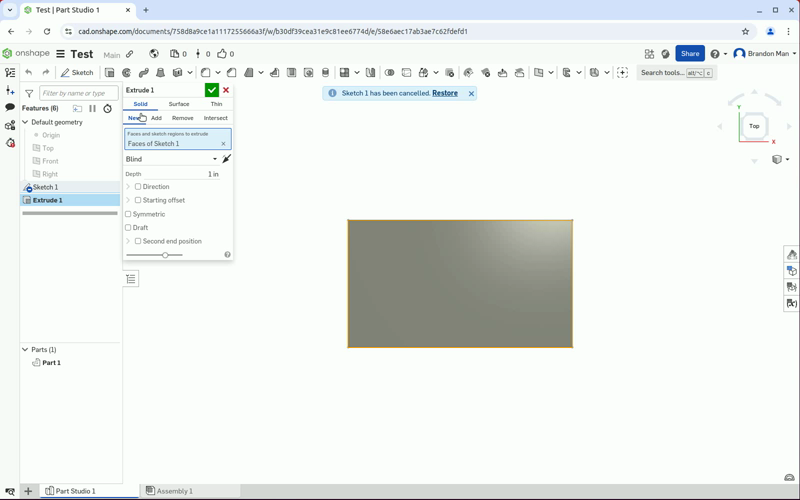
mouse_move(137, 120)
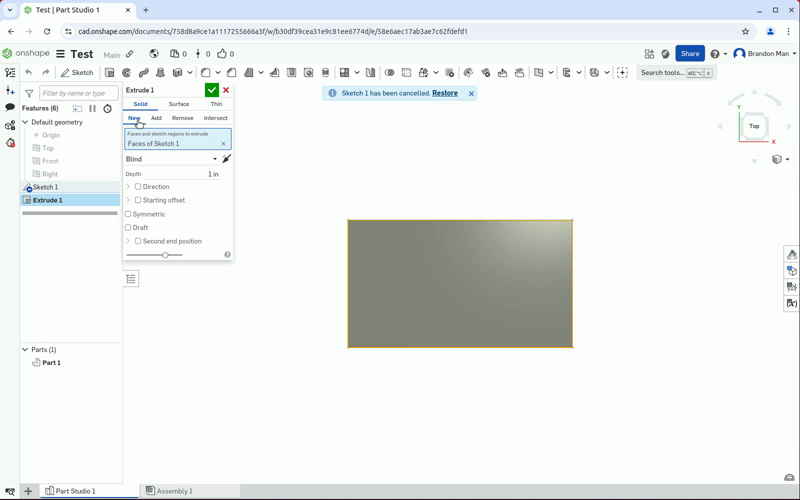
click(137, 120)
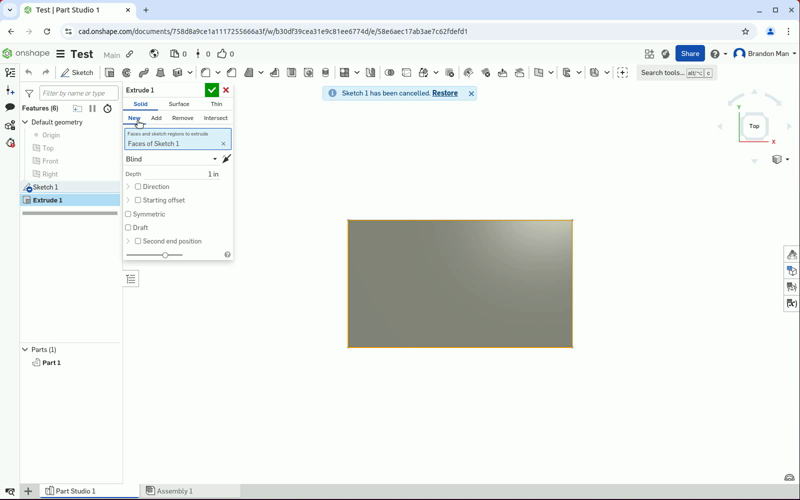
key(tab, 4)
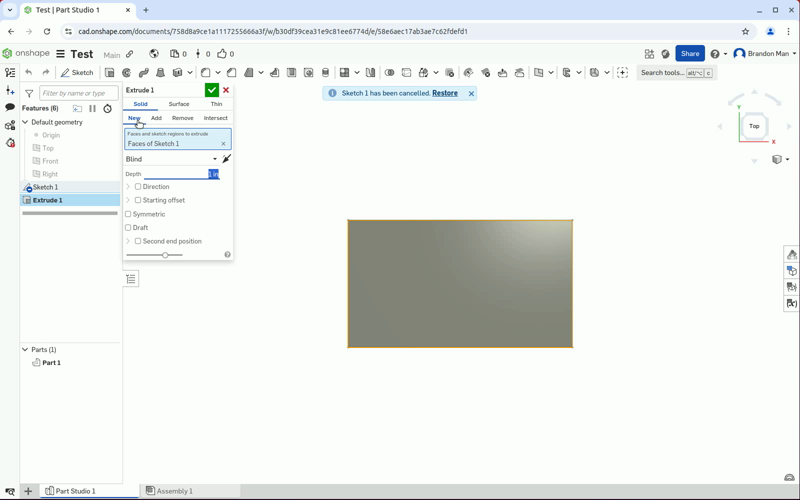
text(0.481)
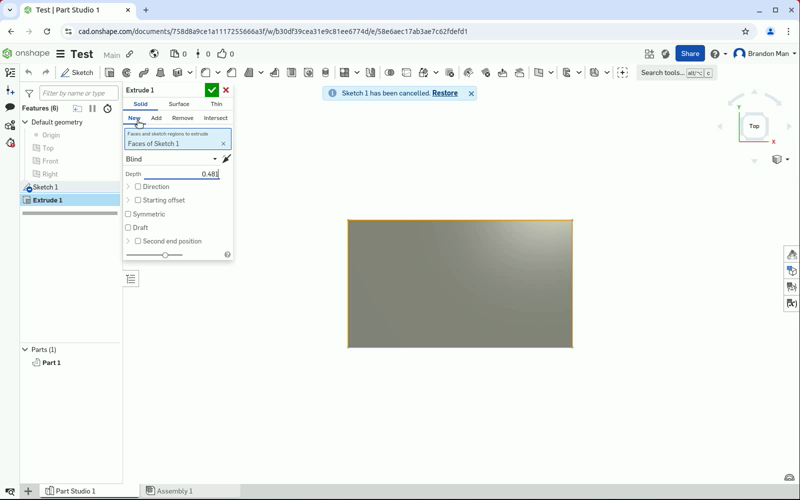
key(enter)
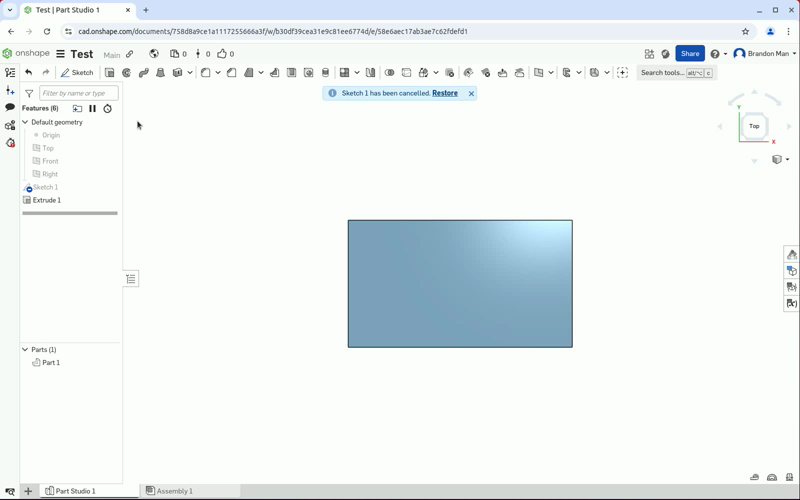
key(shift+h)
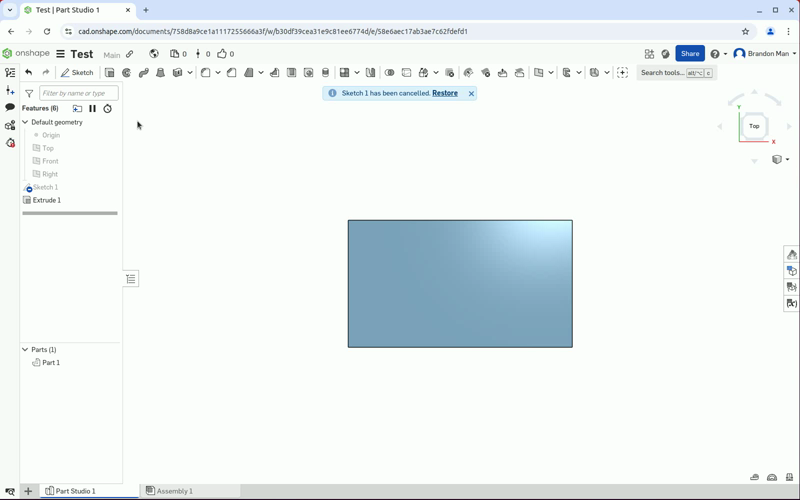
key(shift+h)
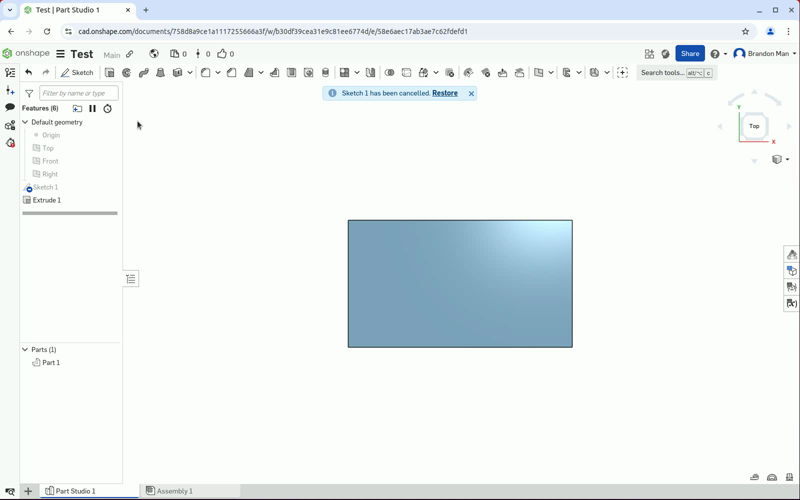
mouse_move(73, 189)
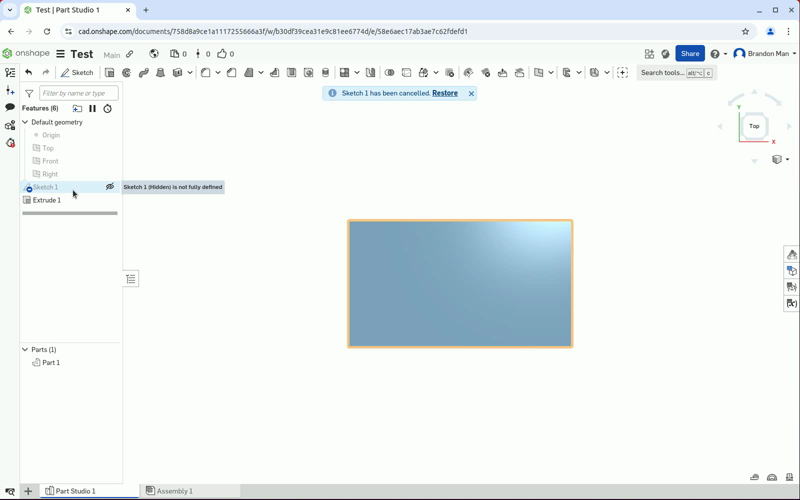
click(73, 189)
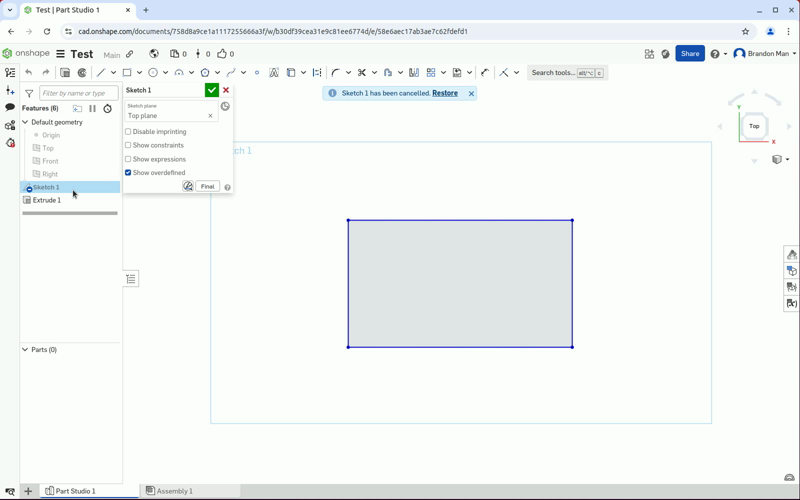
mouse_move(229, 92)
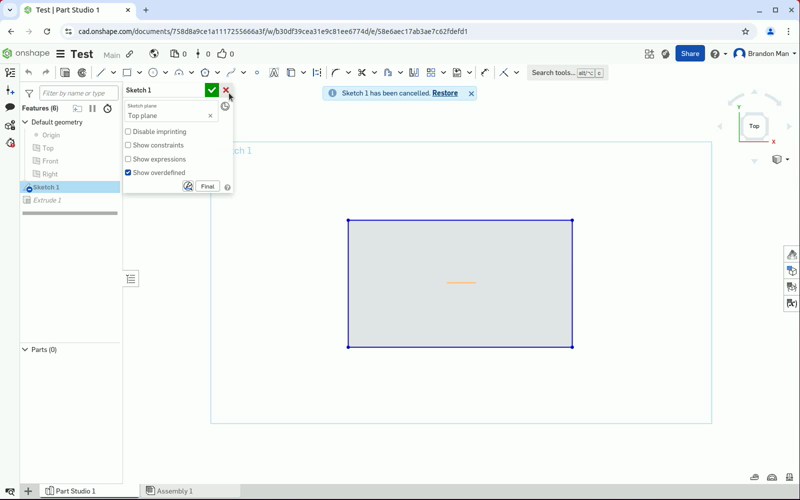
click(229, 92)
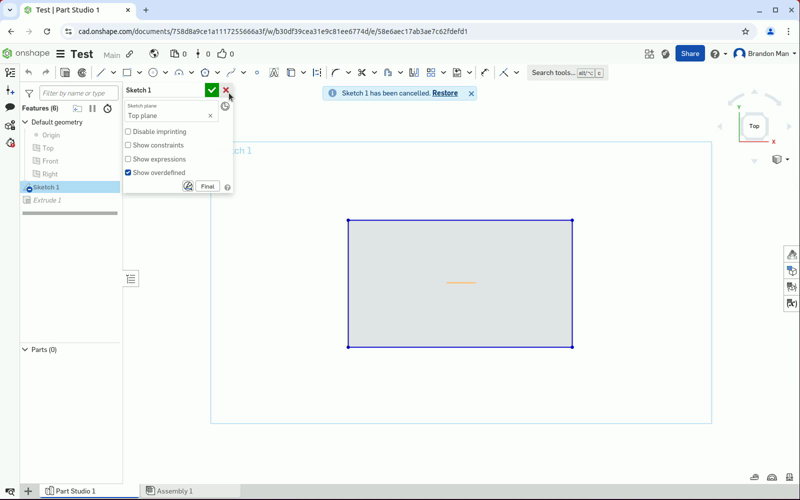
key(shift+s)
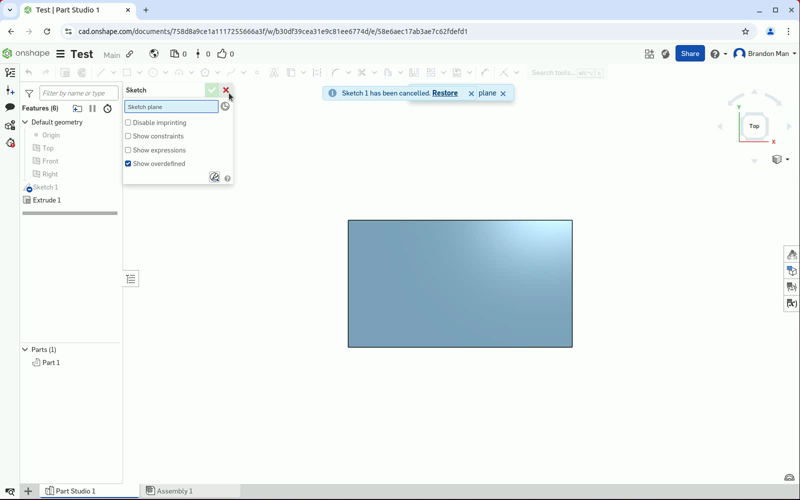
mouse_move(73, 150)
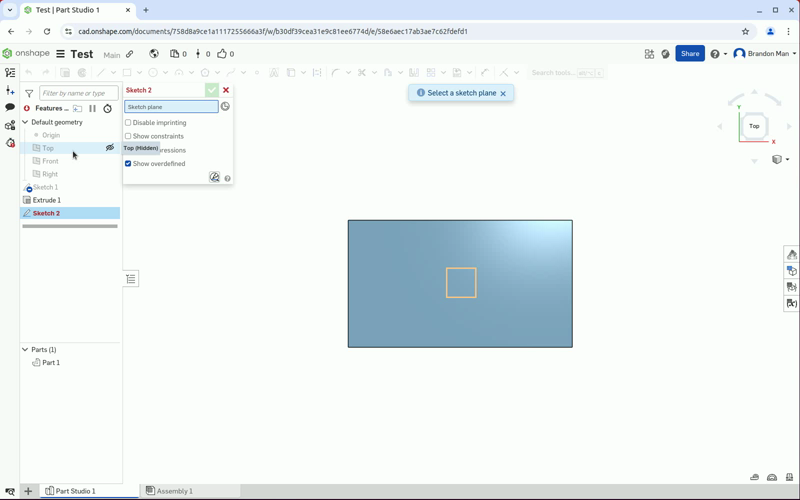
click(73, 150)
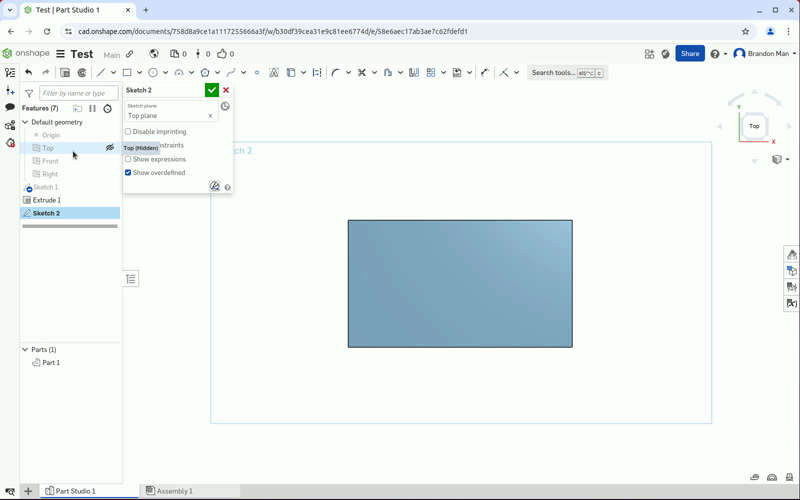
mouse_move(73, 352)
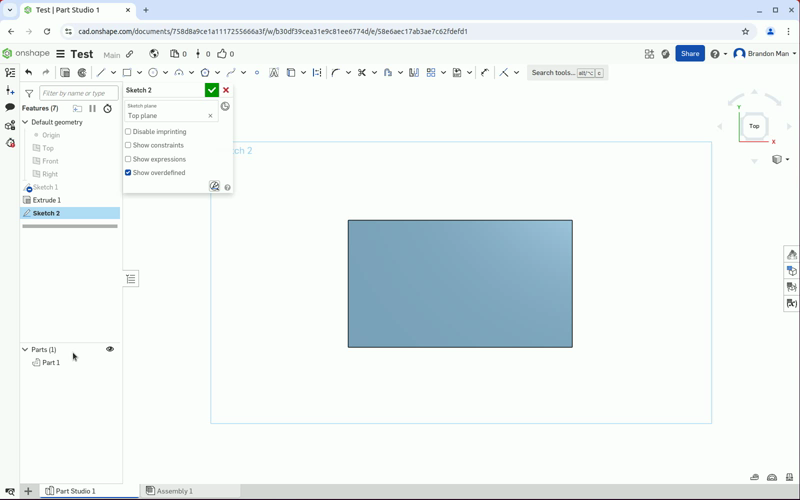
key(y)
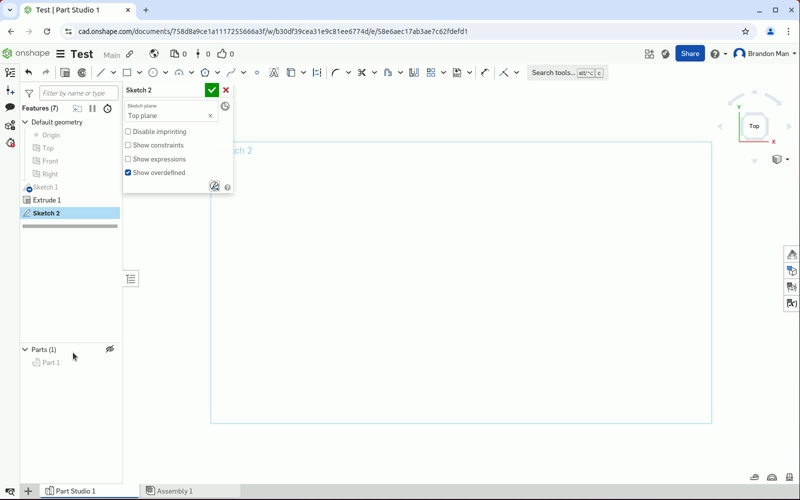
key(l)
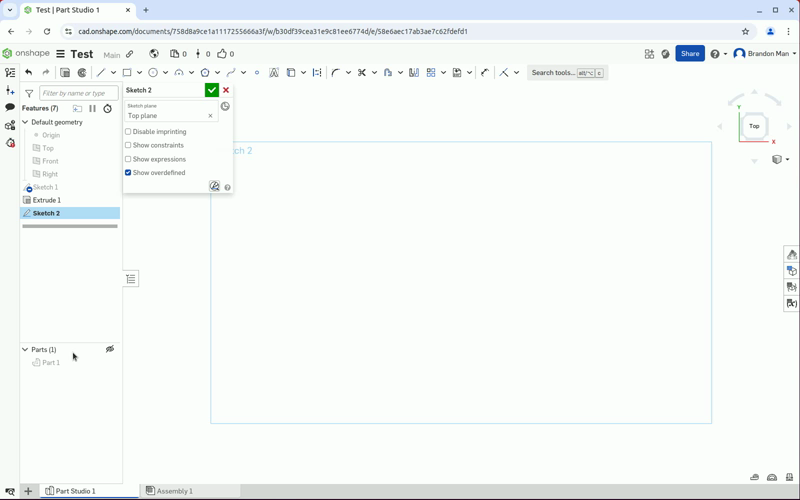
key_down(shift)
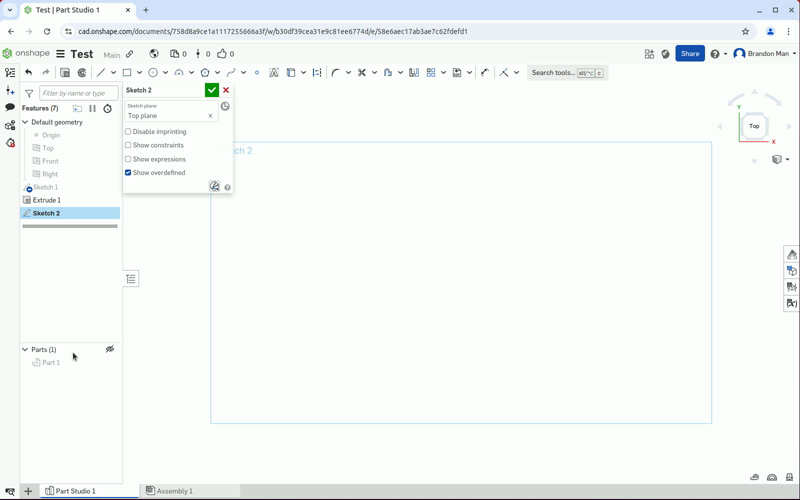
mouse_move(348, 347)
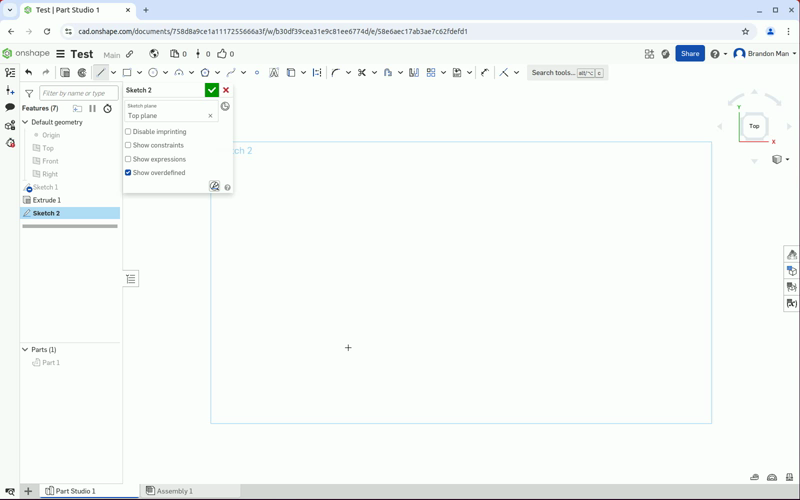
click(348, 347)
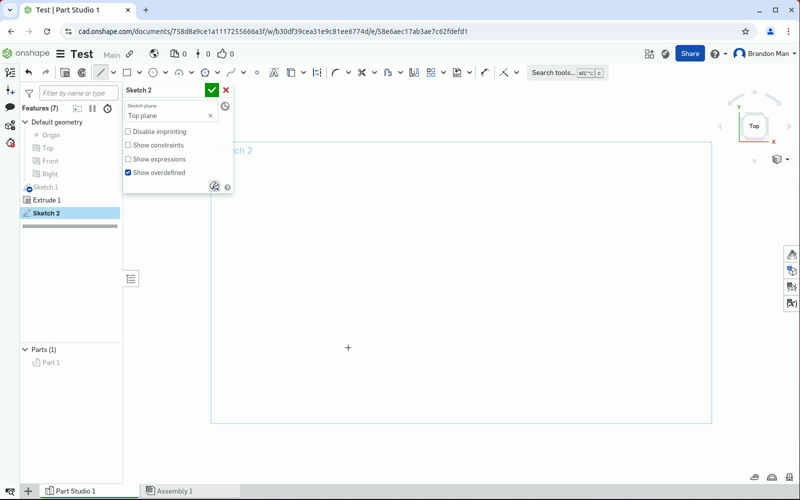
key_up(shift)
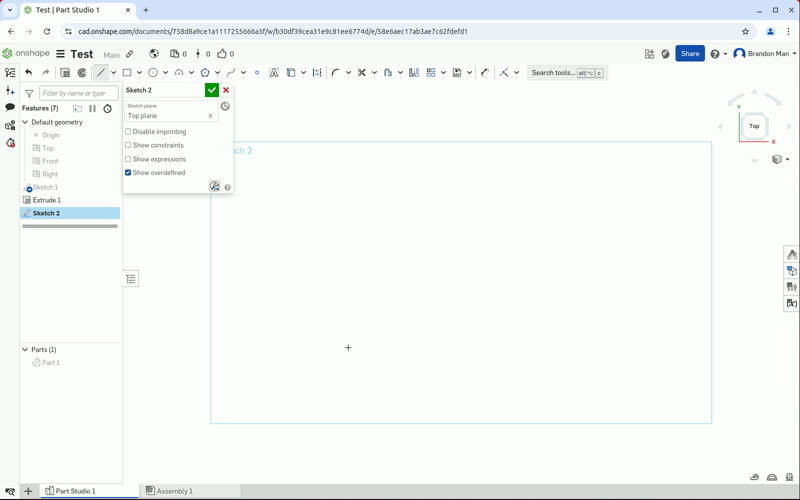
key_down(shift)
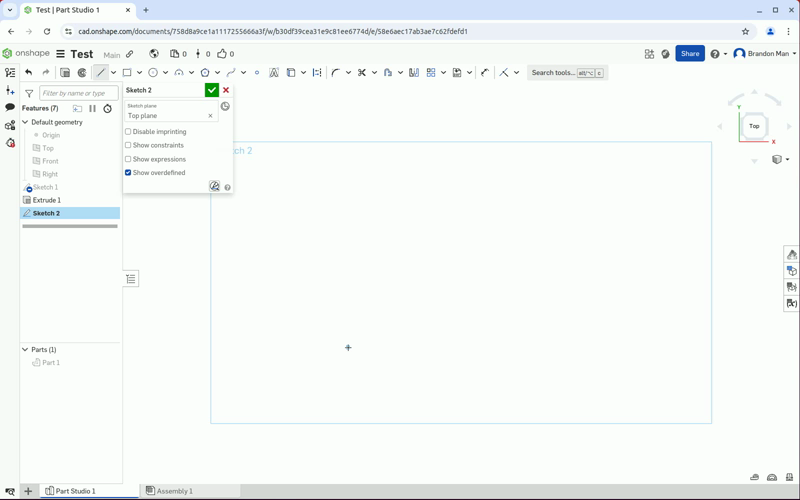
mouse_move(572, 347)
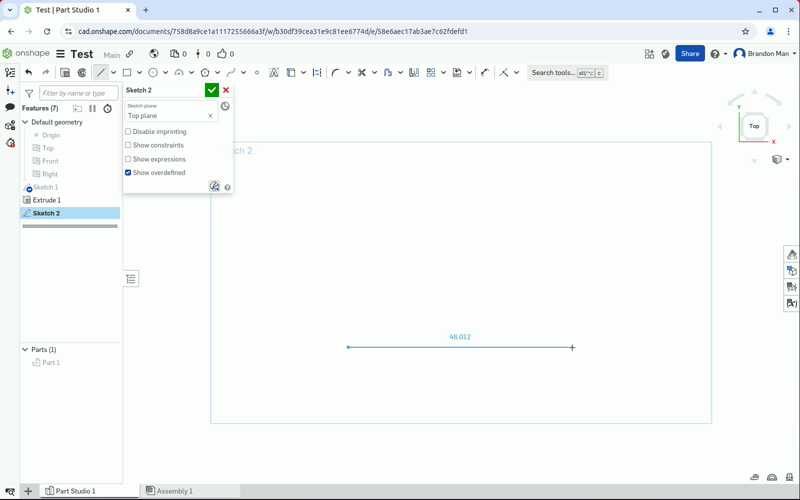
click(572, 347)
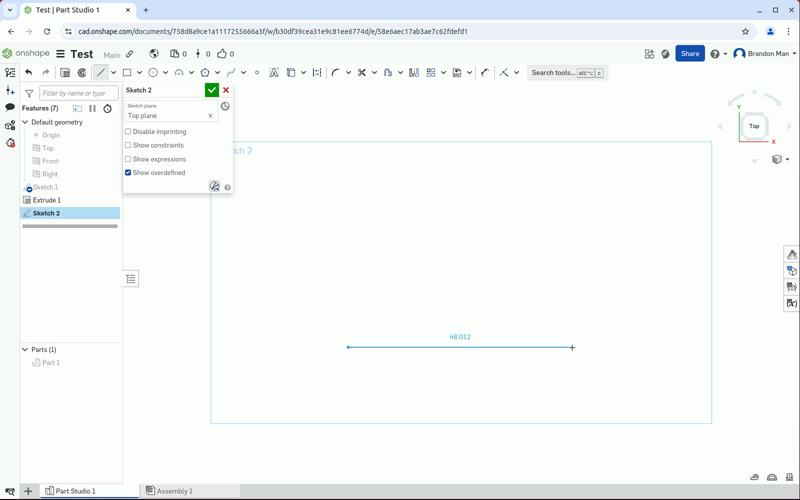
key_up(shift)
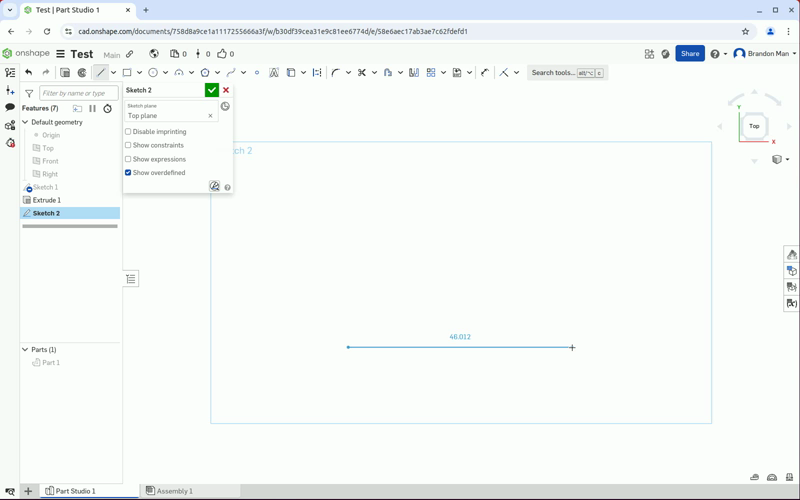
key_down(shift)
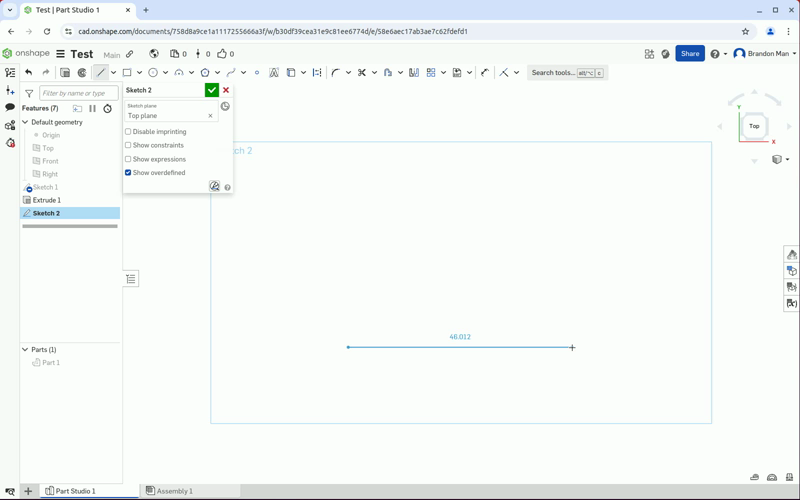
mouse_move(572, 220)
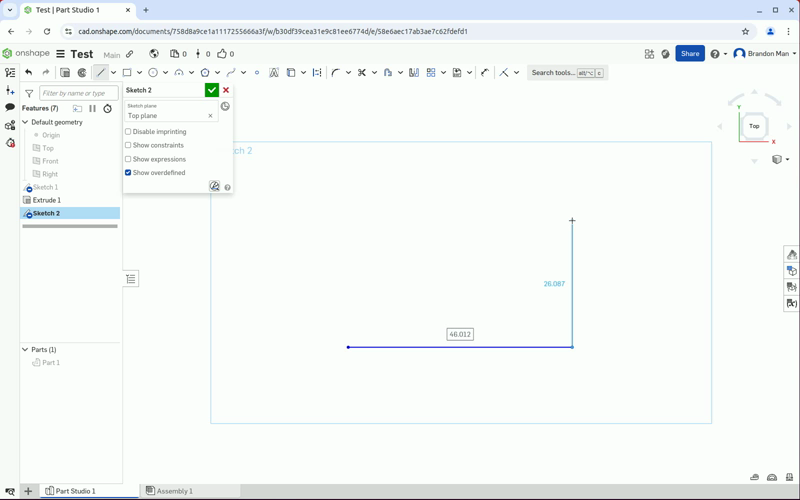
click(572, 220)
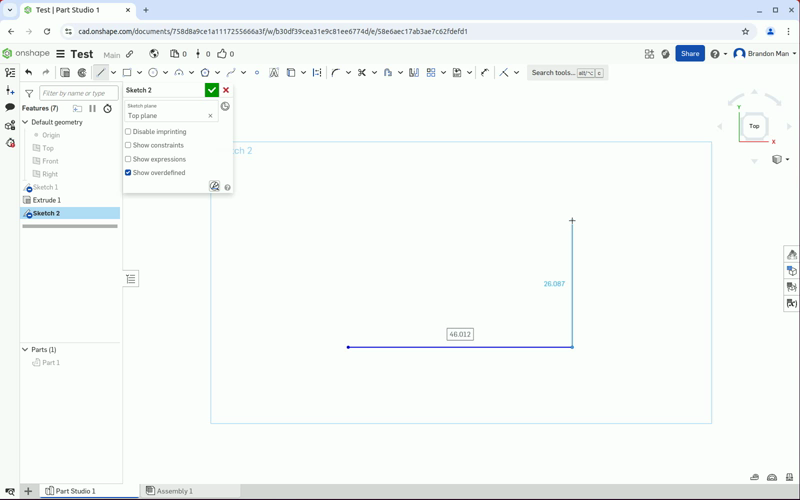
key_up(shift)
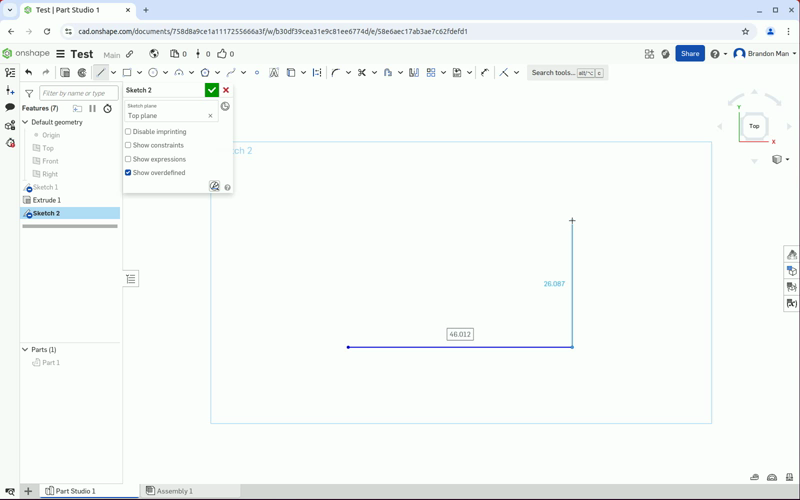
key_down(shift)
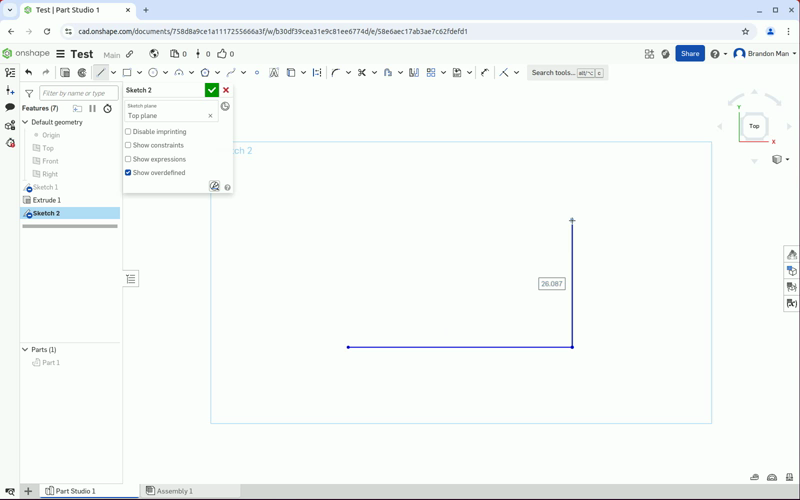
mouse_move(348, 220)
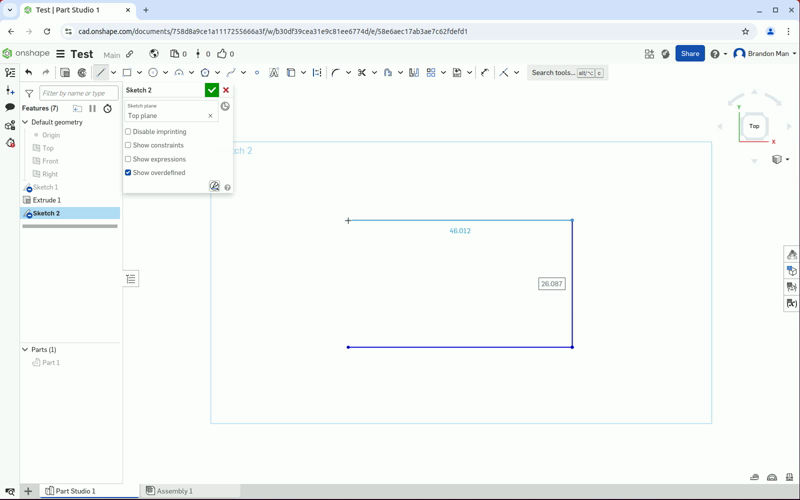
click(348, 220)
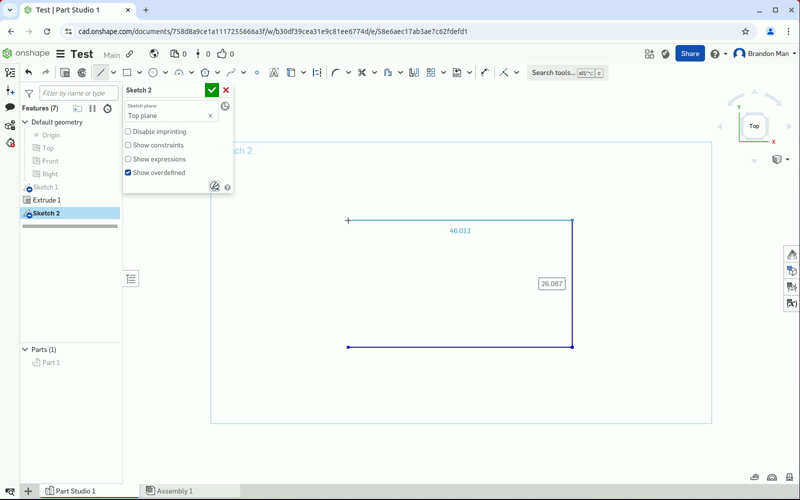
key_up(shift)
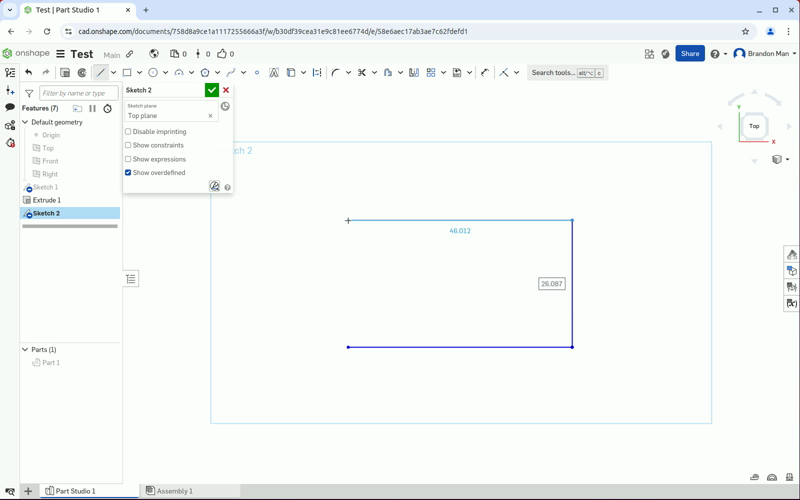
key_down(shift)
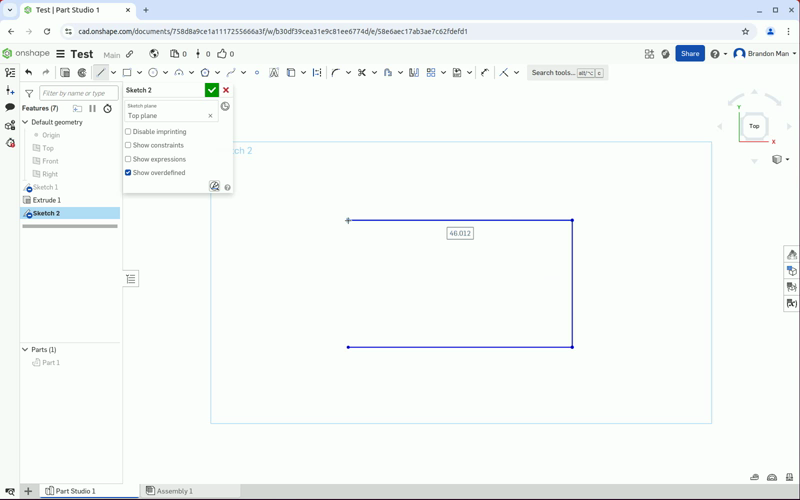
mouse_move(348, 347)
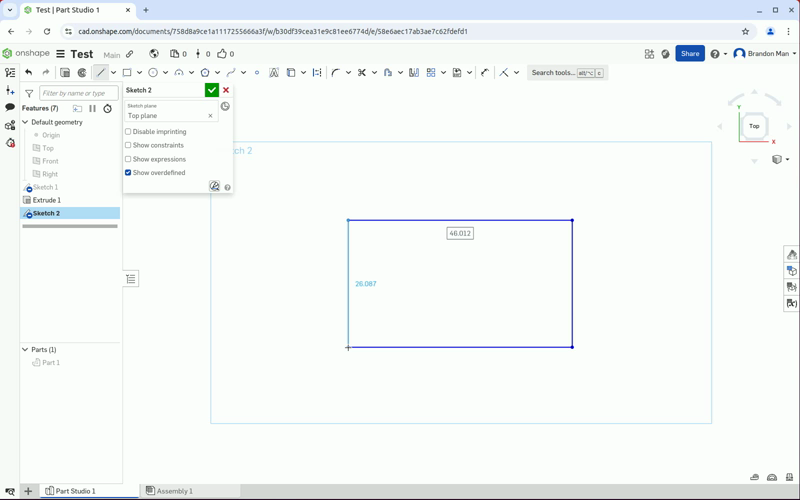
key_up(shift)
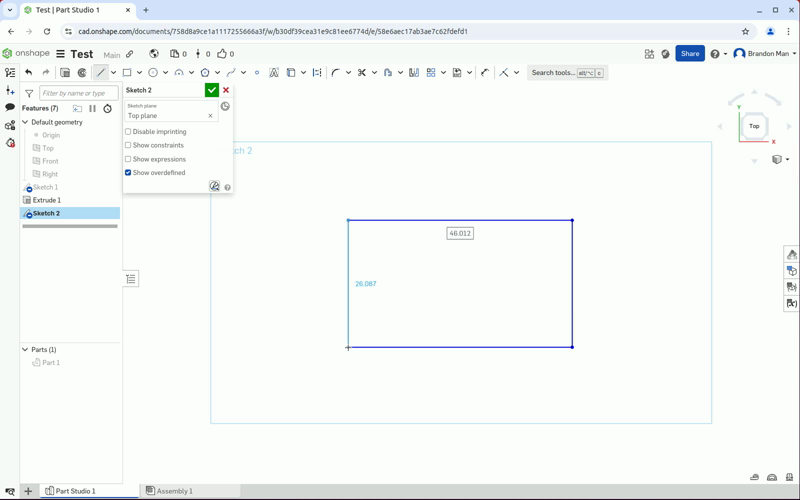
click(348, 347)
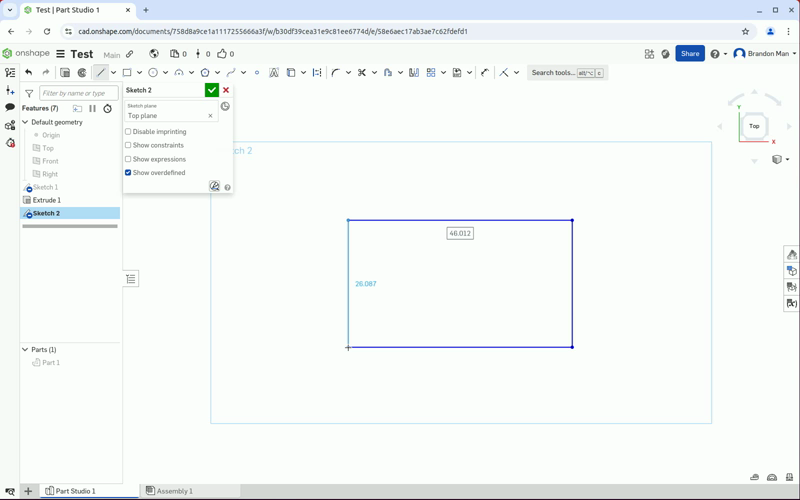
key(esc)
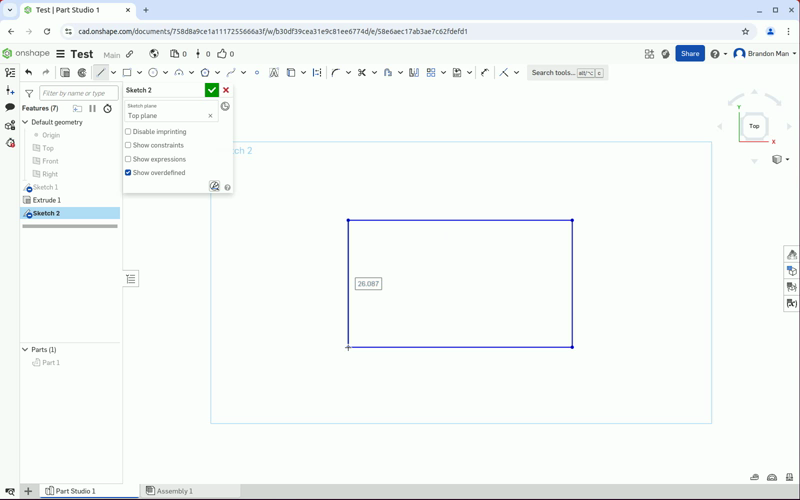
mouse_move(446, 243)
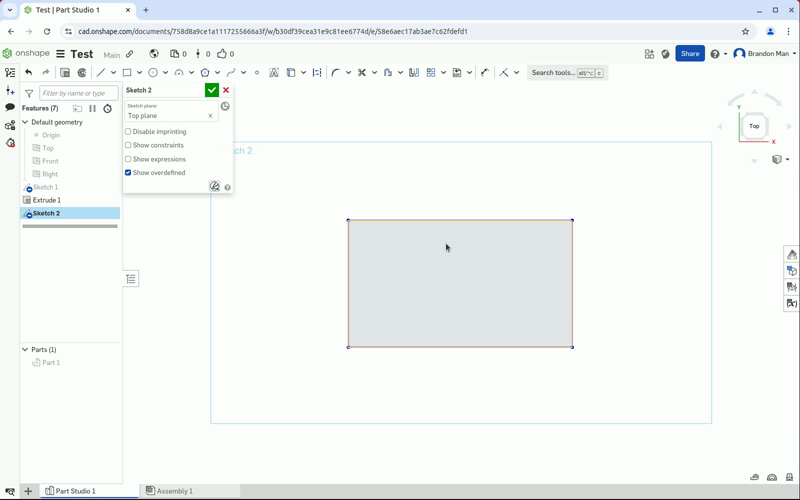
click(446, 243)
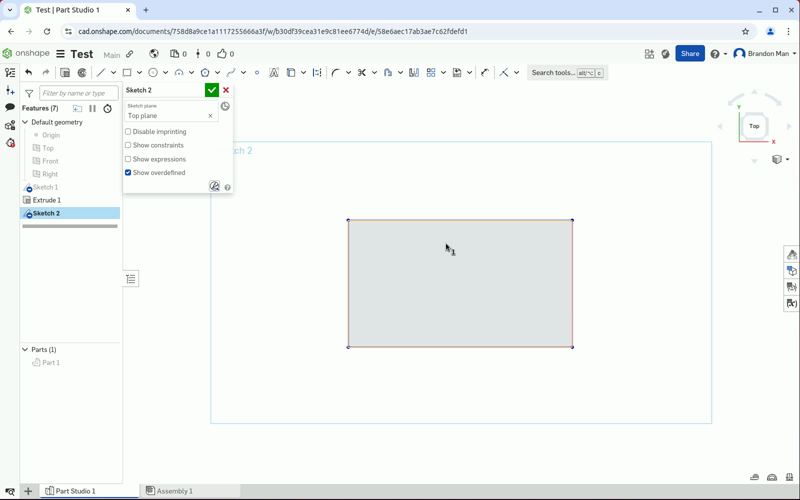
mouse_move(73, 352)
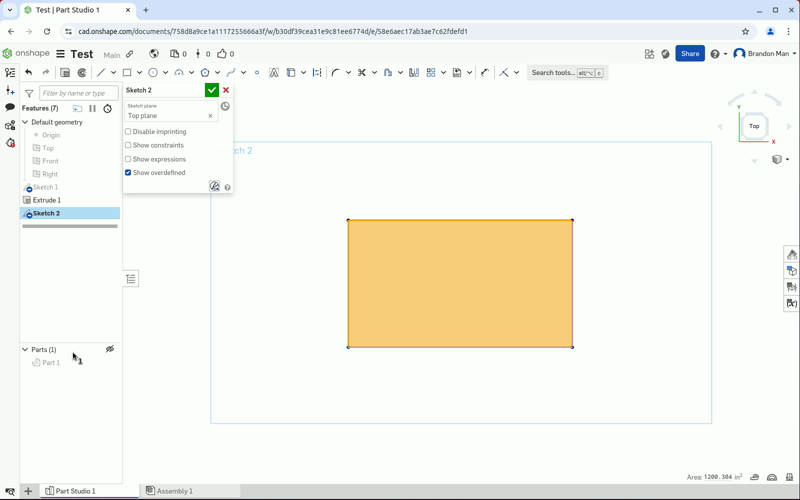
key(shift+y)
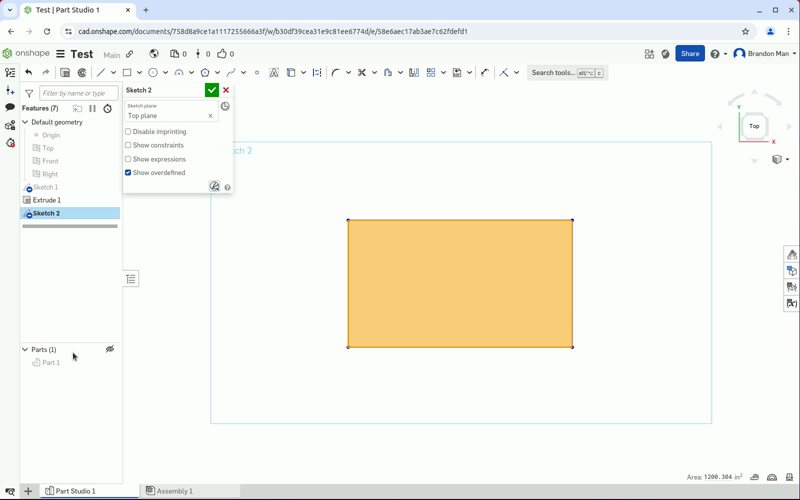
key(shift+e)
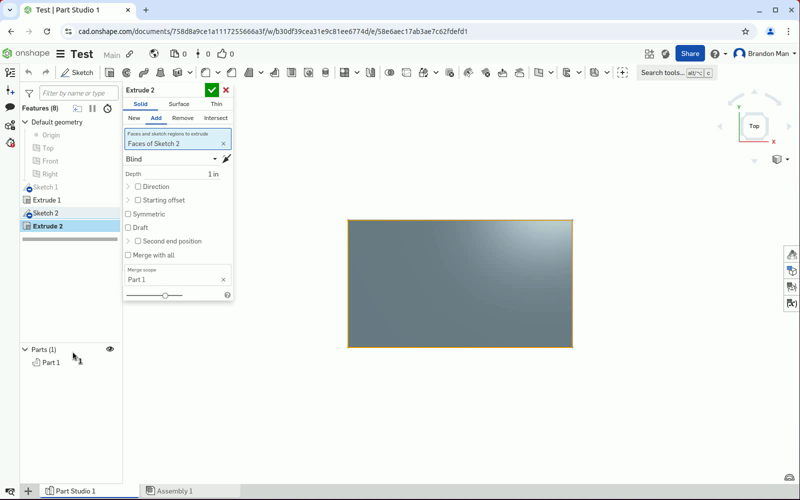
mouse_move(143, 106)
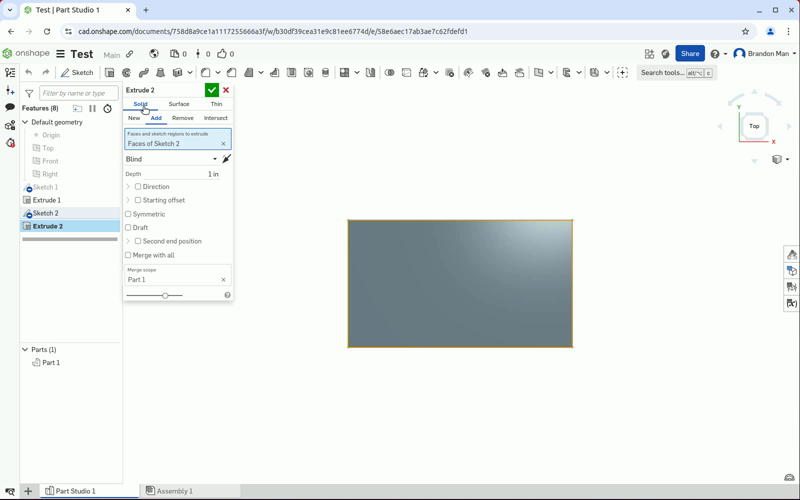
click(143, 106)
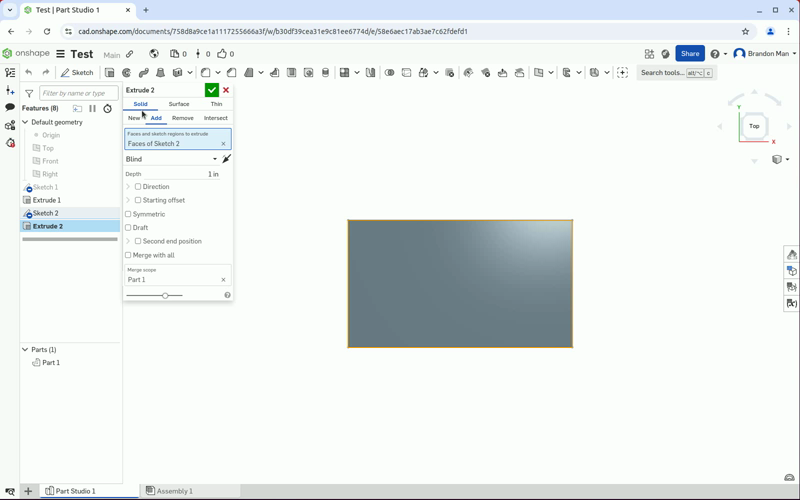
mouse_move(137, 120)
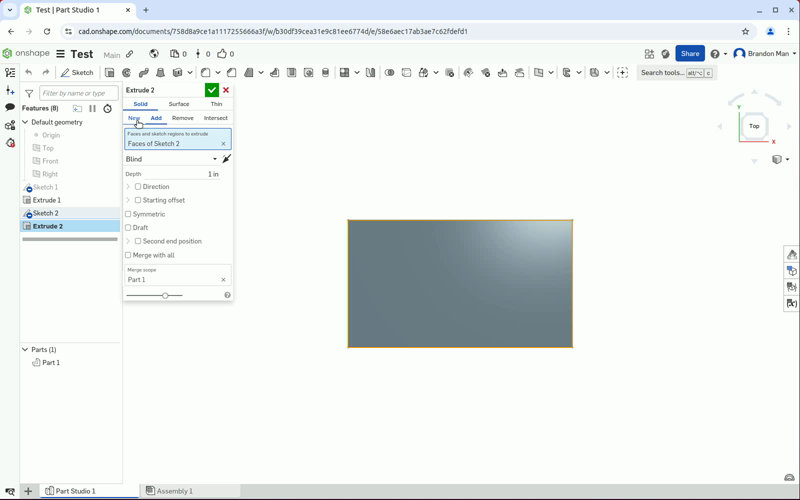
click(137, 120)
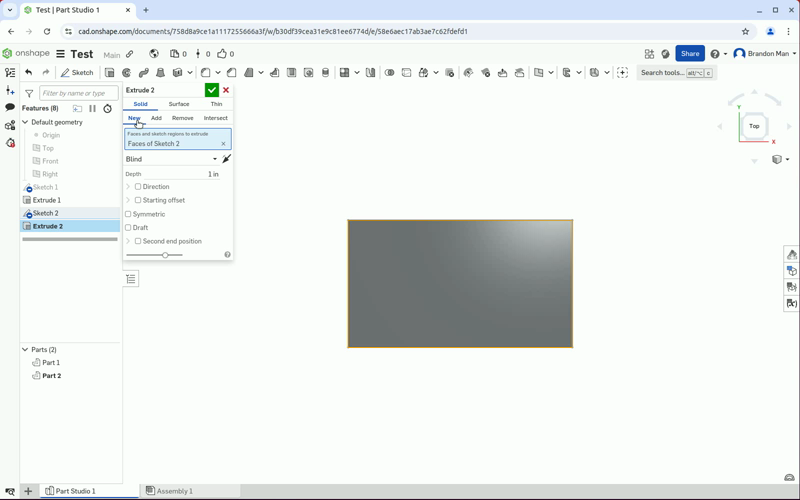
key(tab, 4)
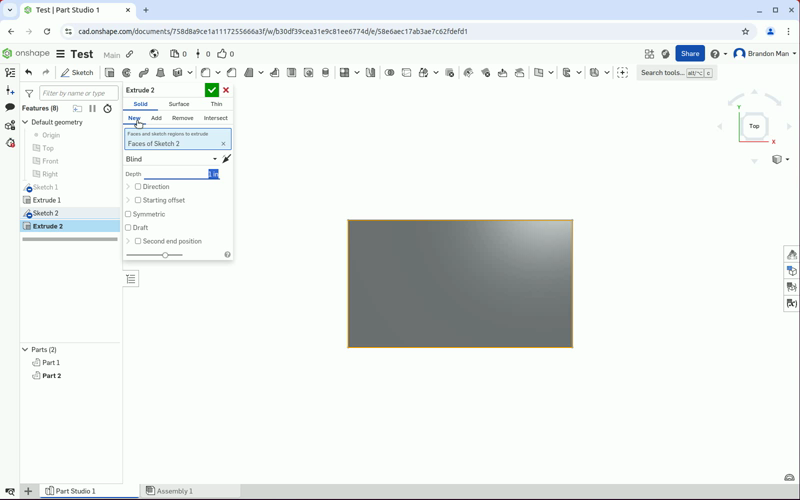
text(0.481)
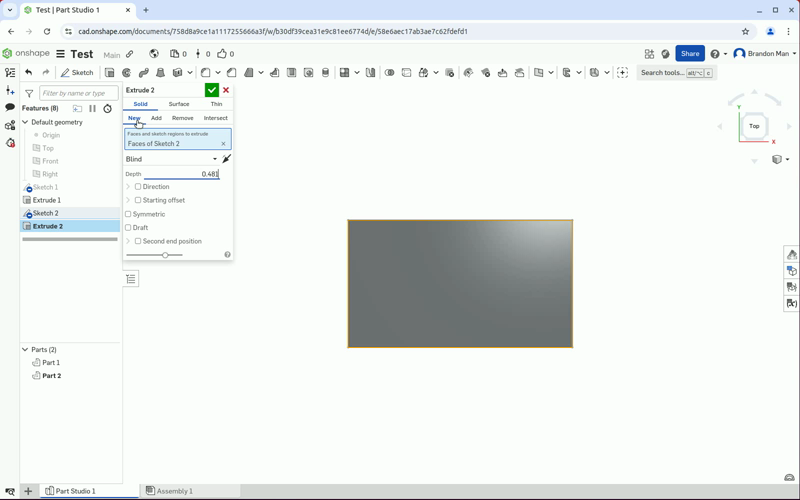
key(enter)
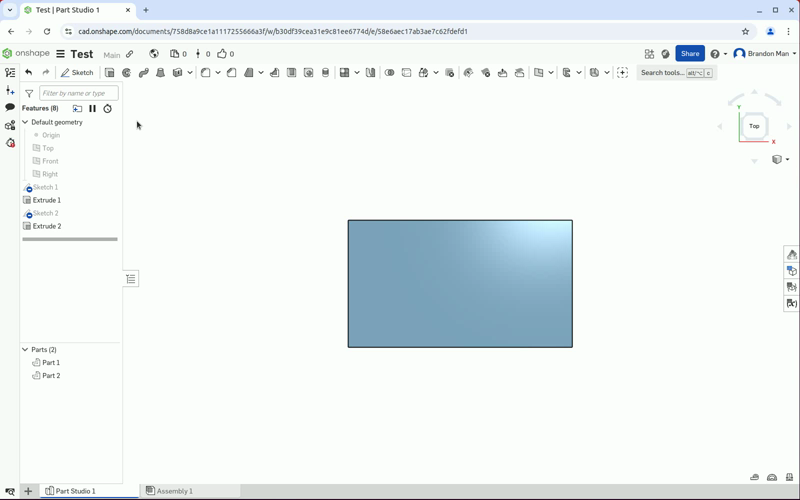
key(shift+h)
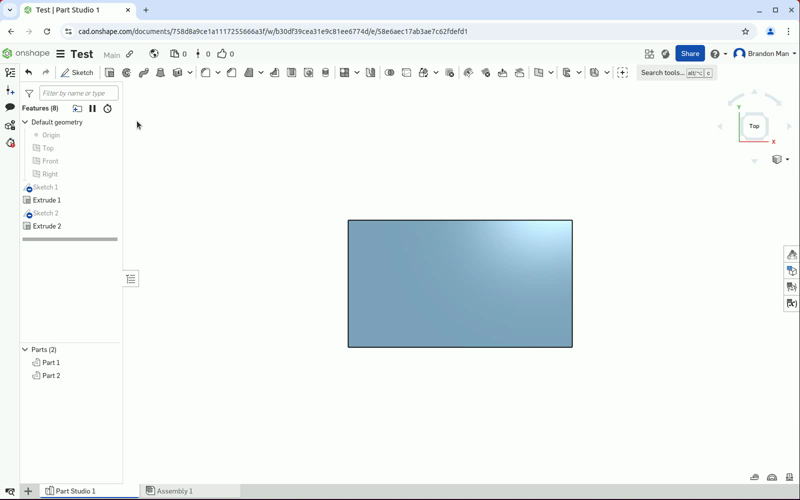
key(shift+h)
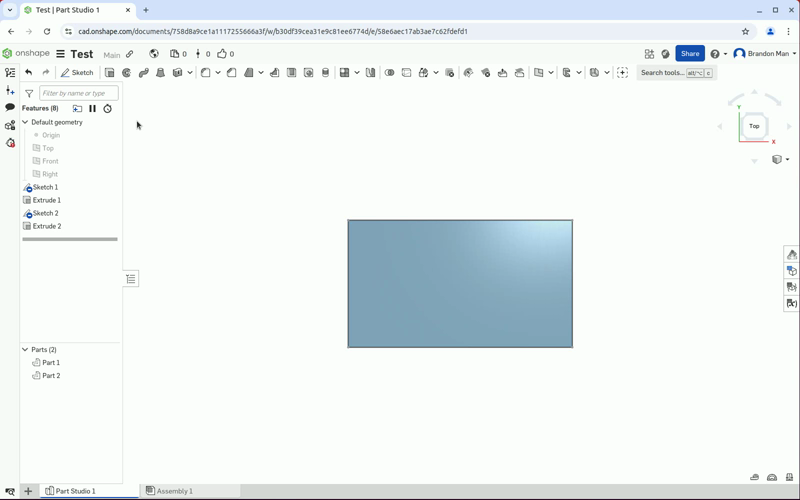
key(shift+7)
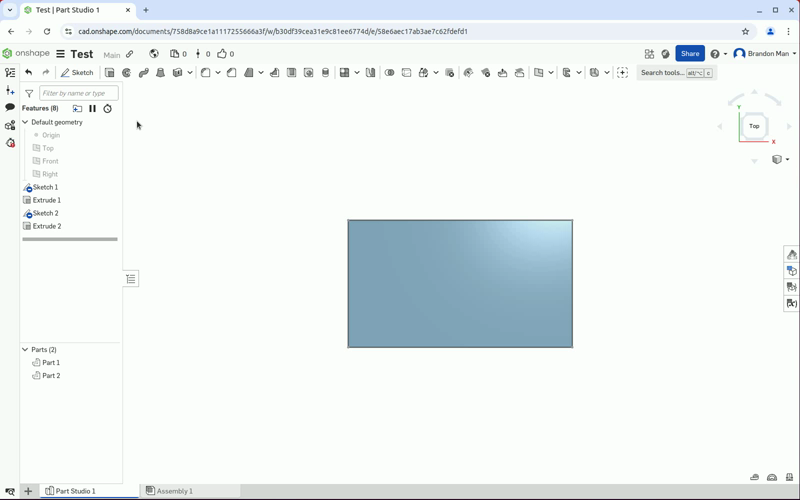
key(up, 3)
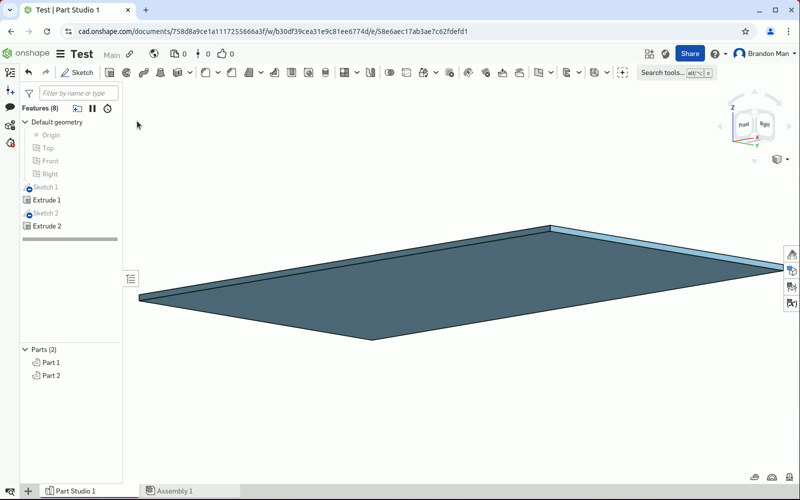
key(left, 3)
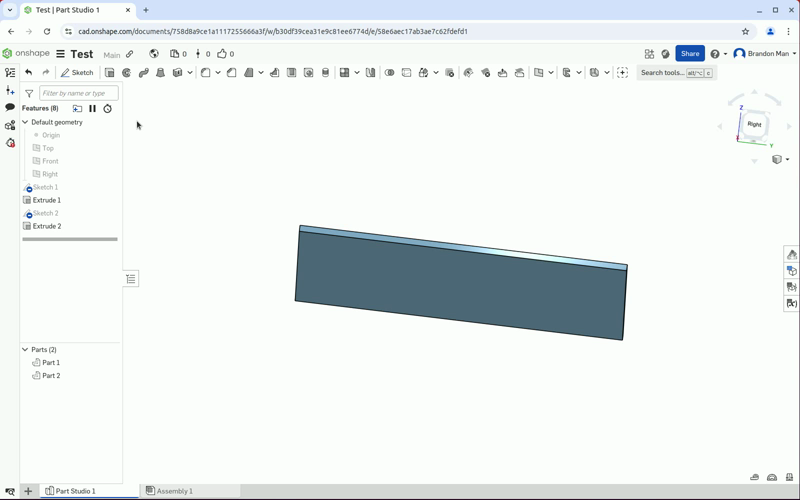
key(right, 3)
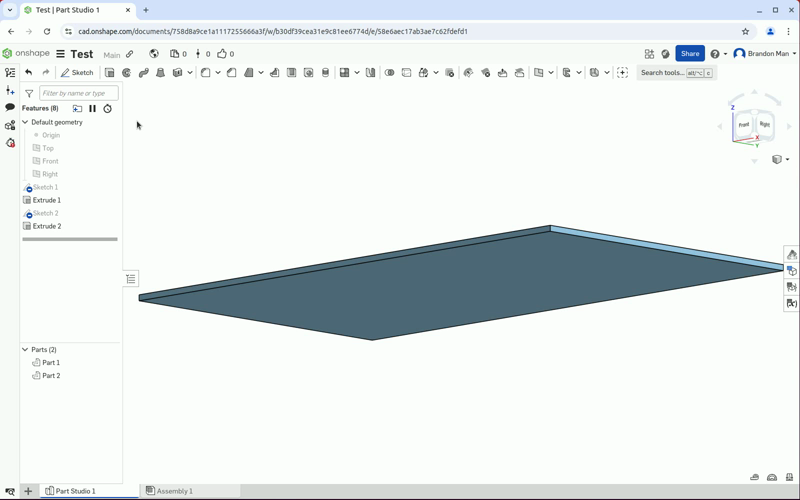
key(down, 3)
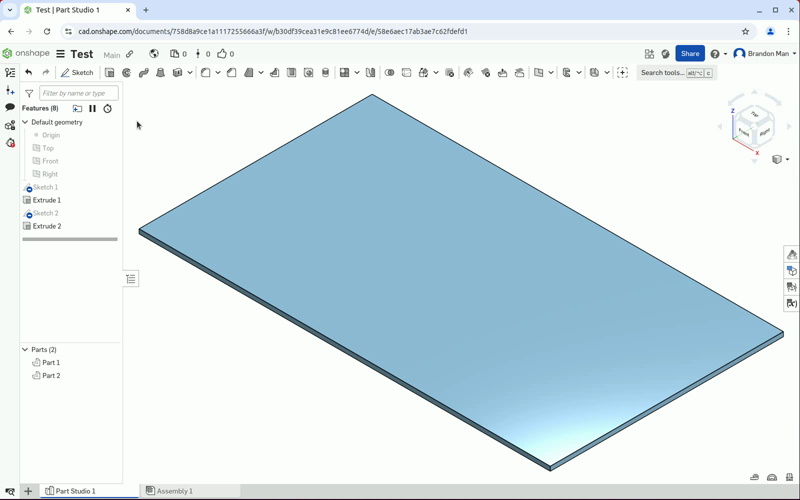
mouse_move(73, 189)
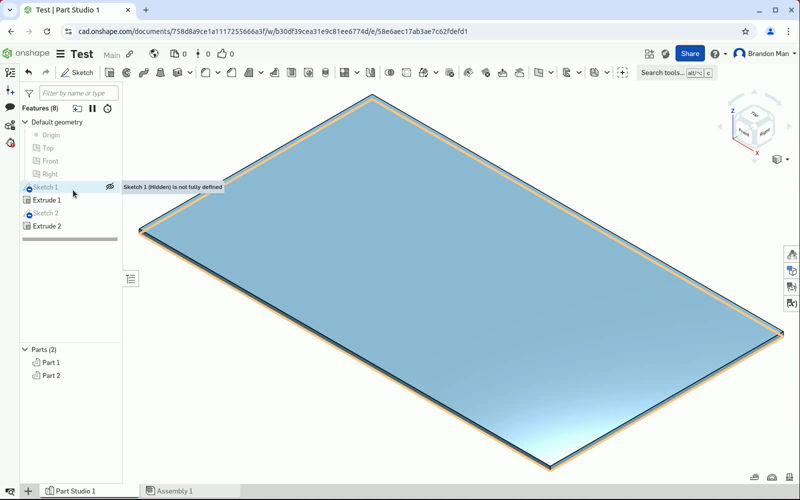
click(73, 189)